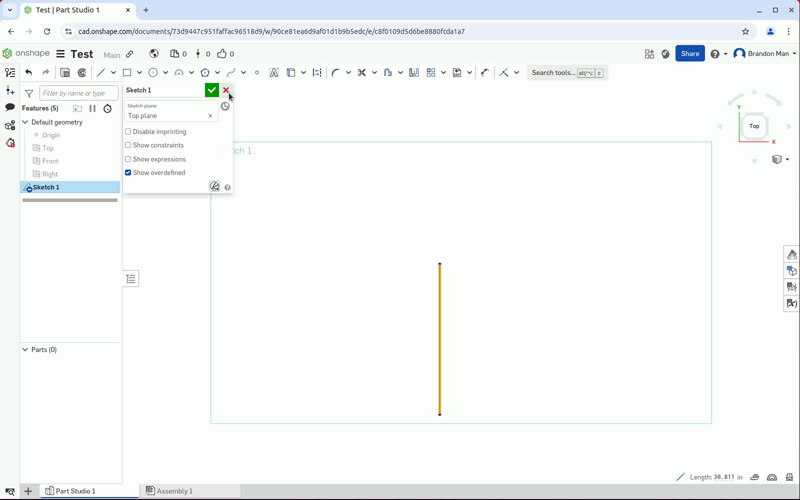
key(shift+h)
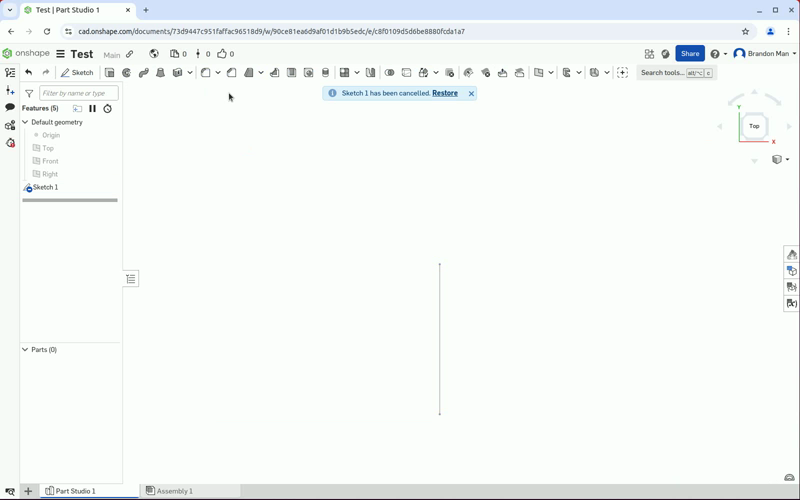
key(shift+s)
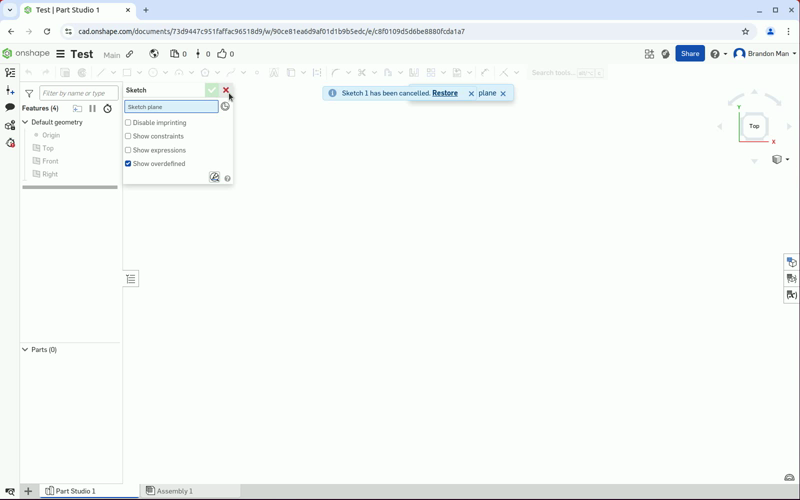
mouse_move(73, 150)
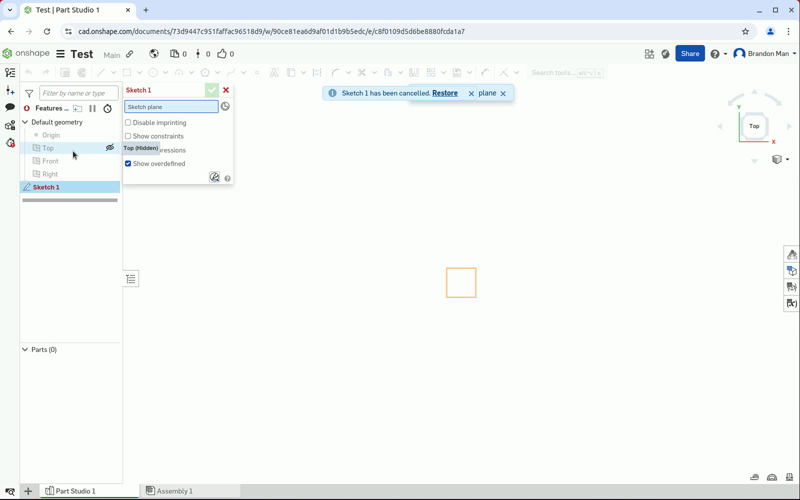
click(73, 150)
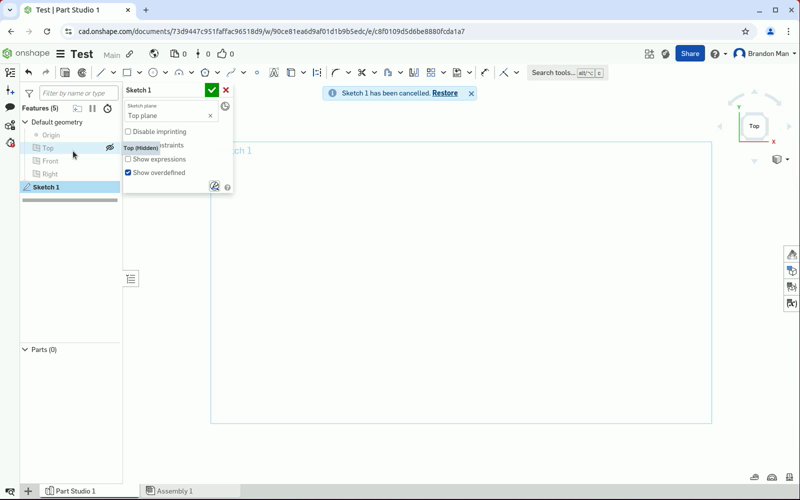
mouse_move(73, 352)
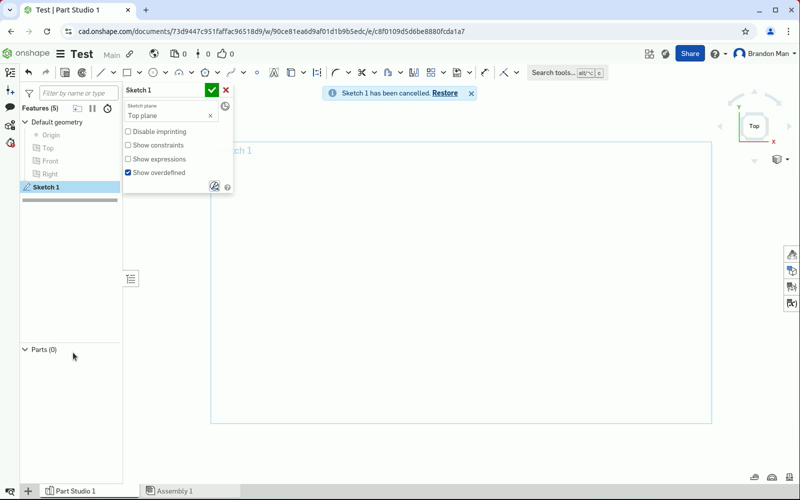
key(y)
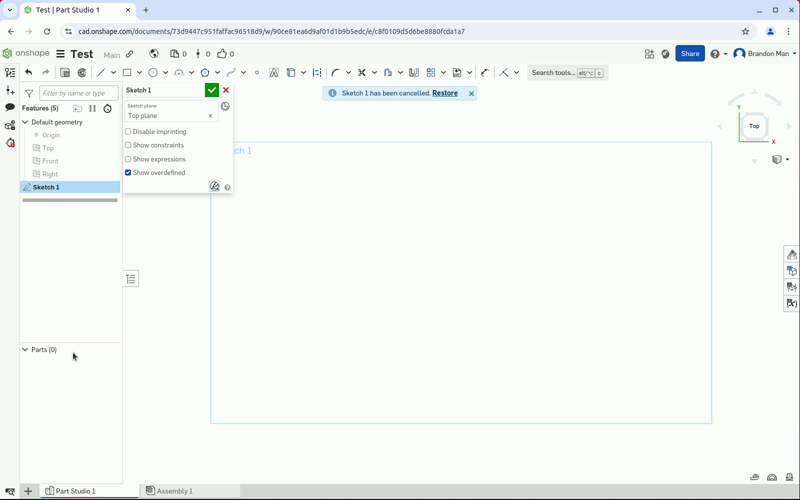
key(c)
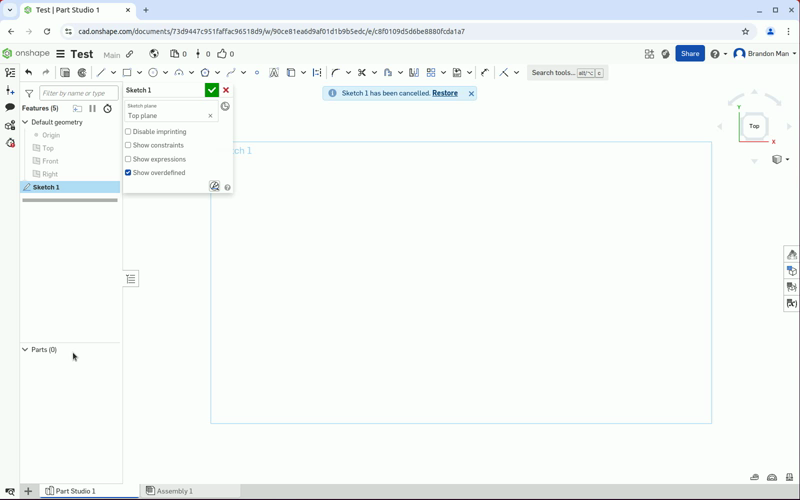
key_down(shift)
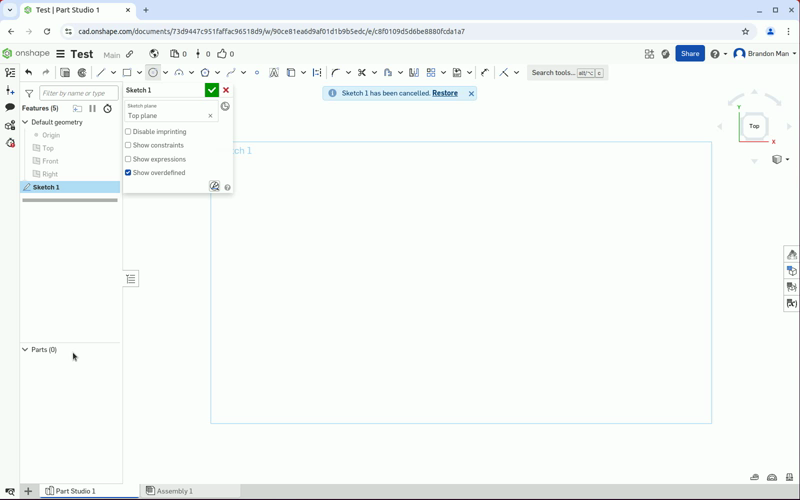
mouse_move(460, 282)
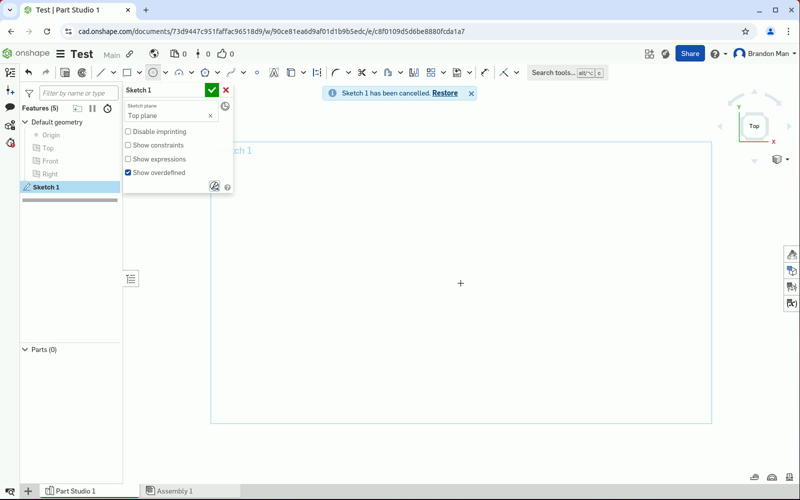
click(460, 282)
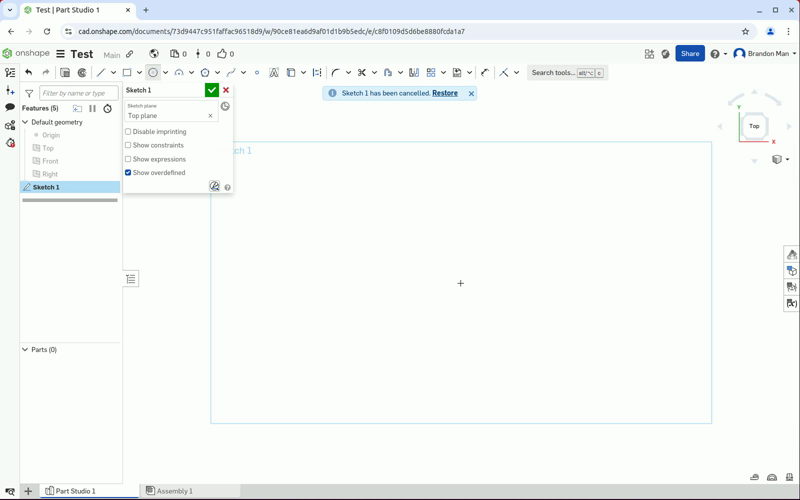
key_up(shift)
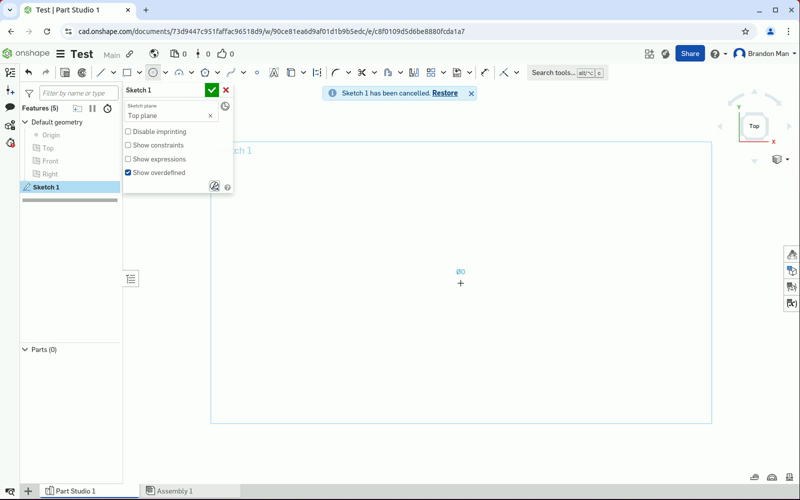
mouse_move(466, 282)
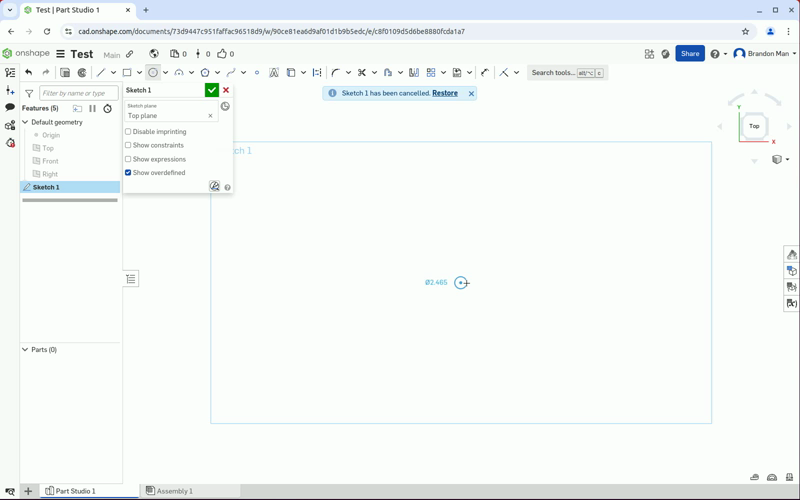
click(466, 282)
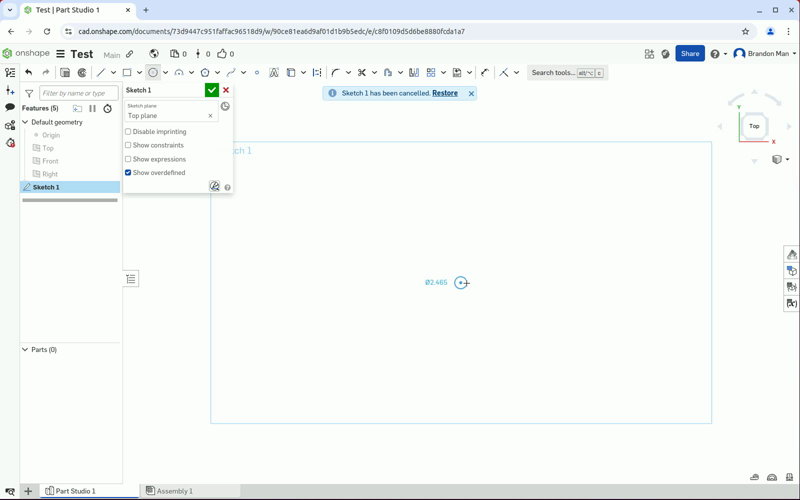
key(esc)
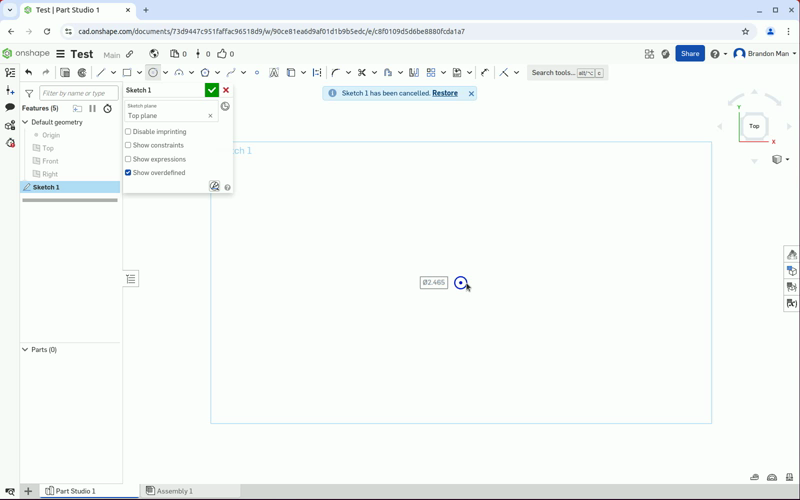
mouse_move(460, 279)
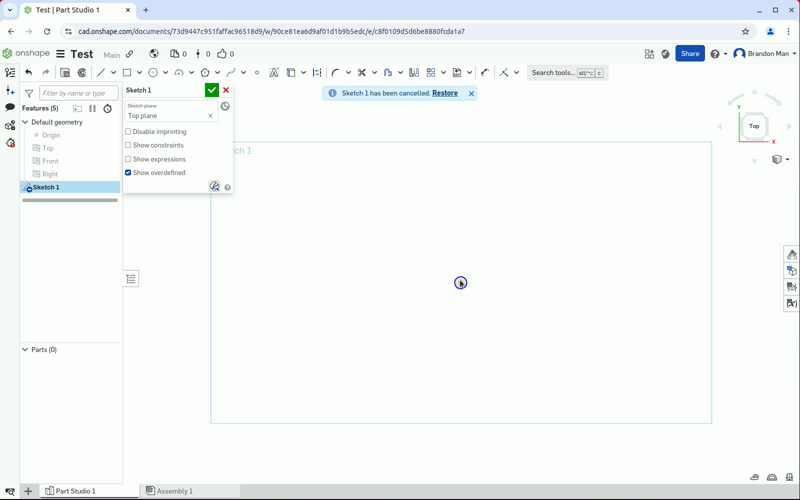
scroll(6)
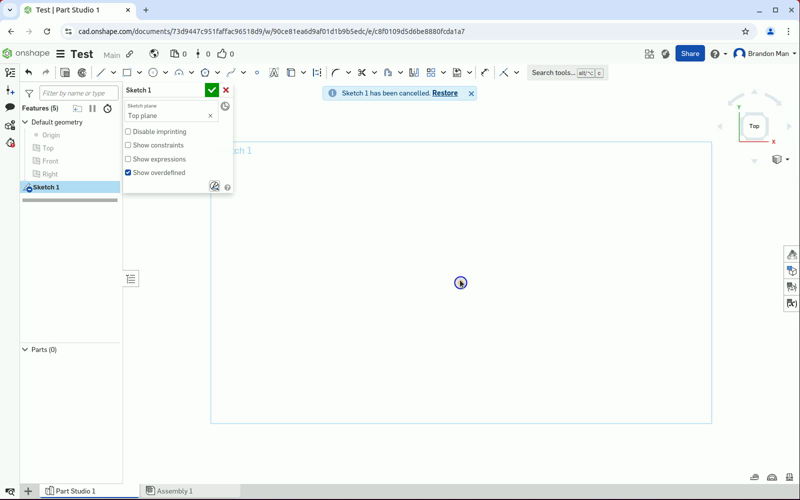
scroll(6)
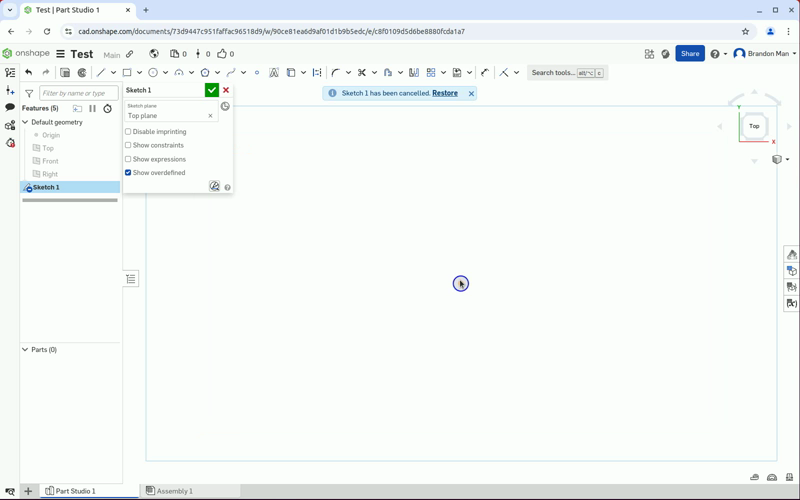
scroll(6)
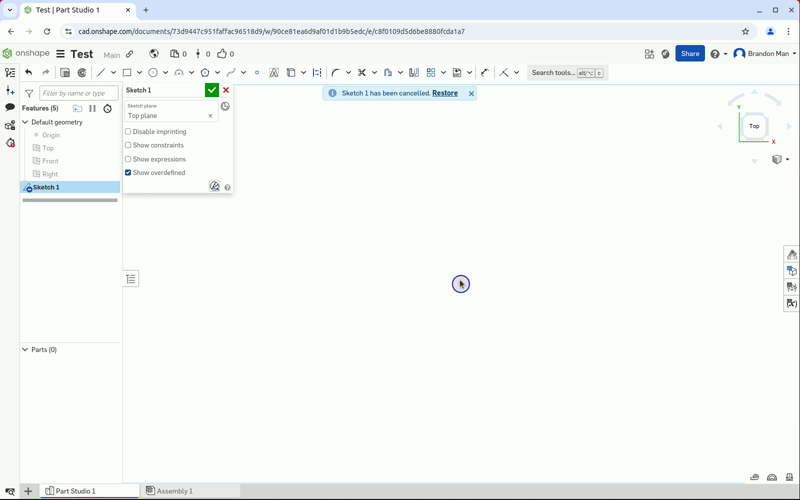
scroll(6)
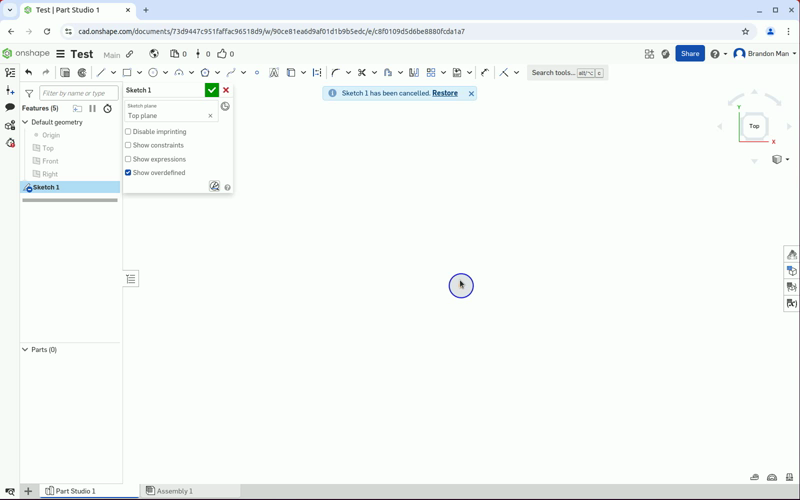
scroll(6)
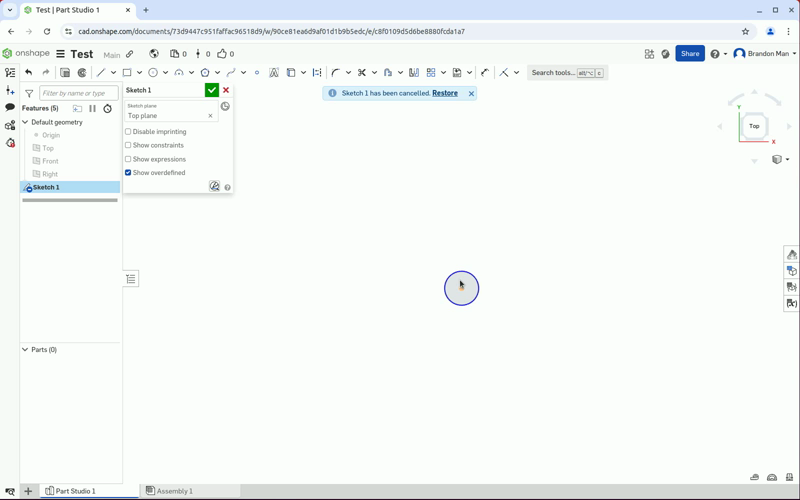
scroll(6)
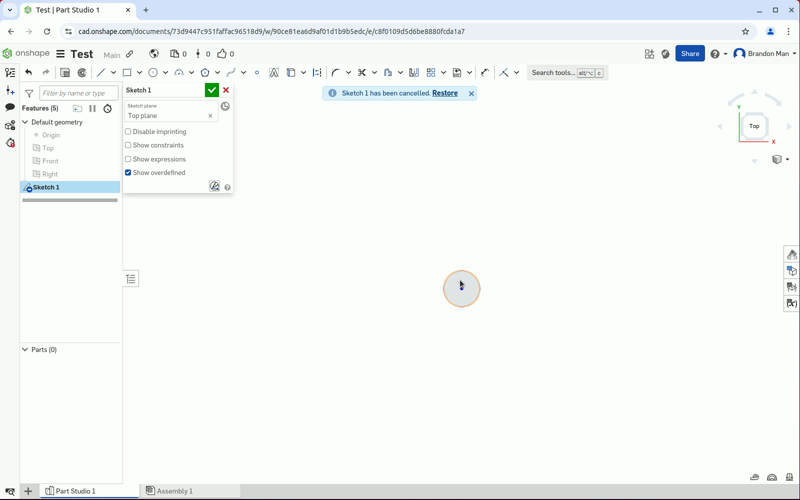
scroll(6)
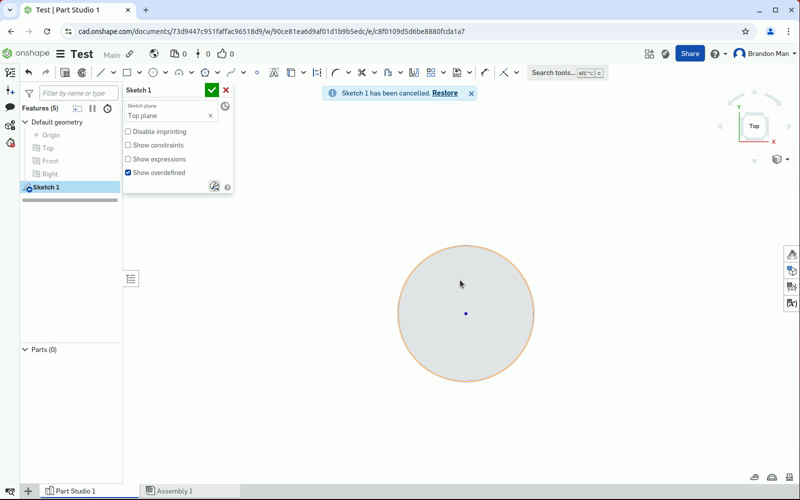
click(460, 279)
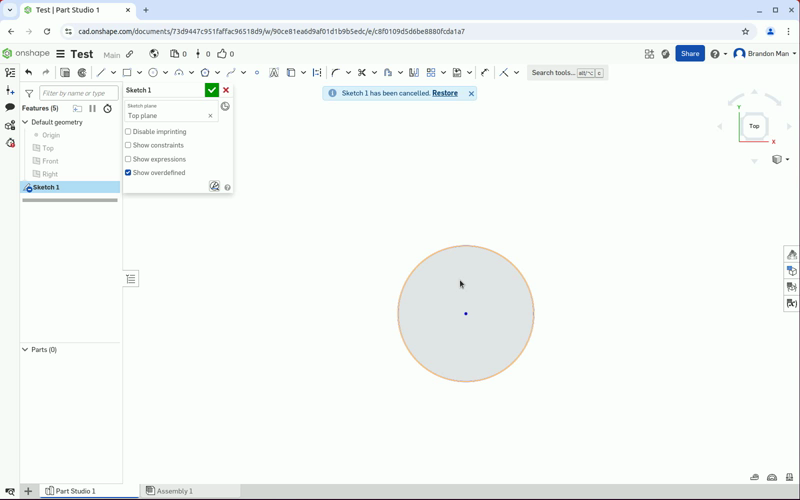
scroll(-6)
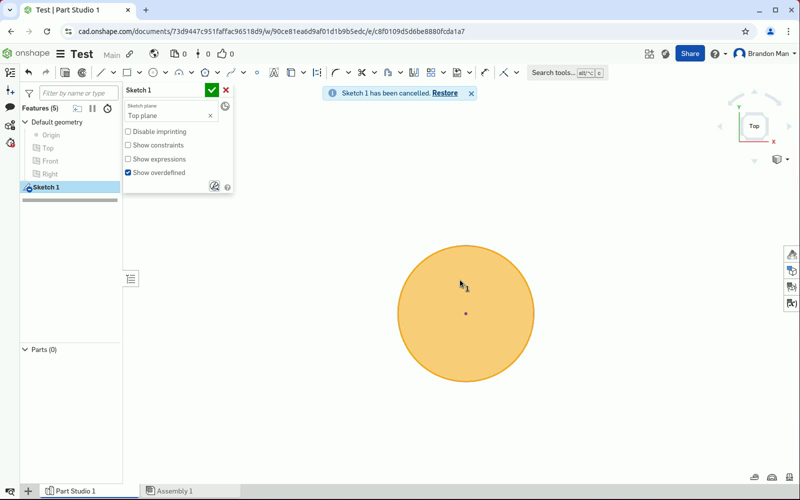
scroll(-6)
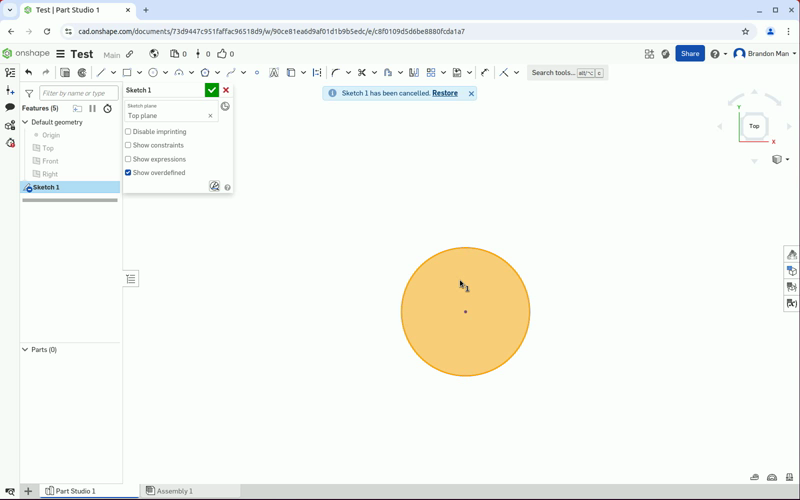
scroll(-6)
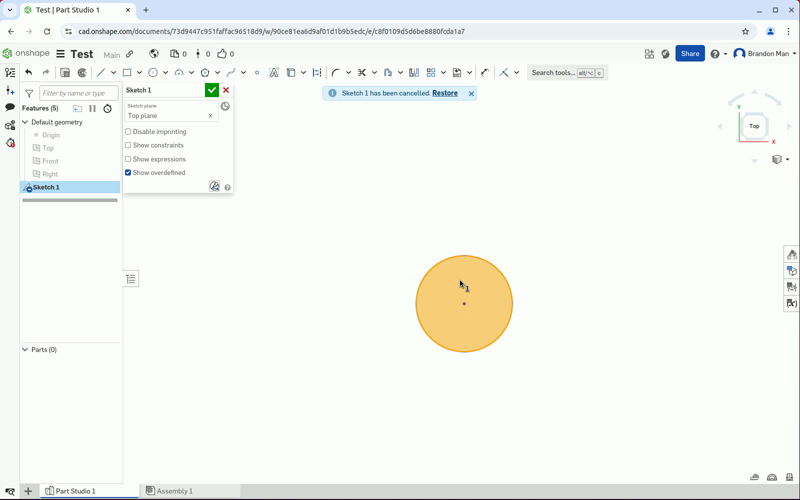
scroll(-6)
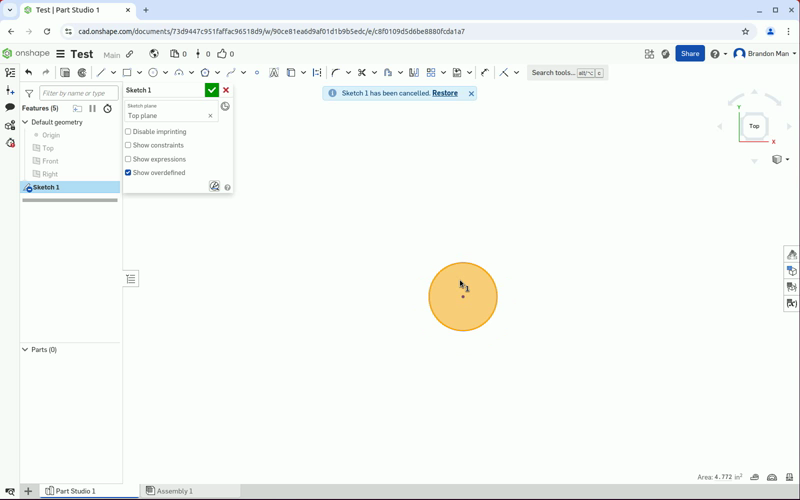
scroll(-6)
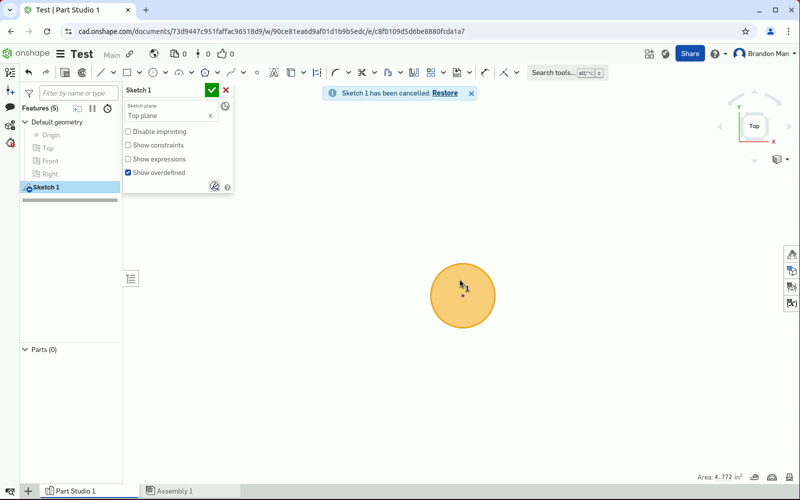
scroll(-6)
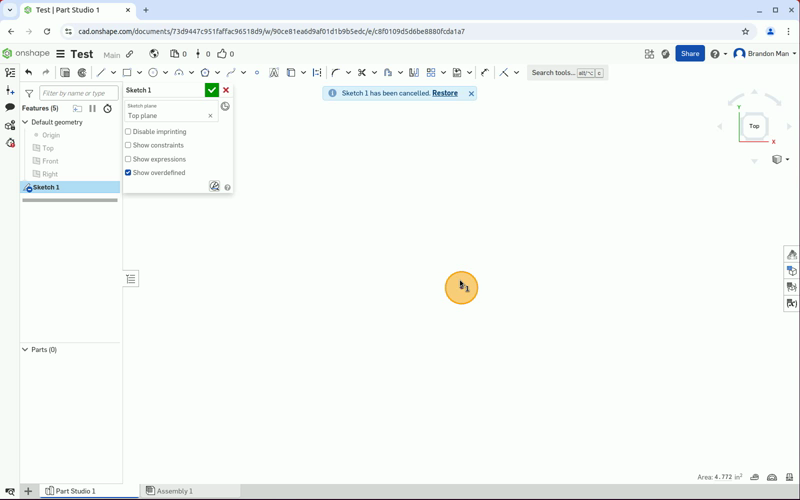
scroll(-6)
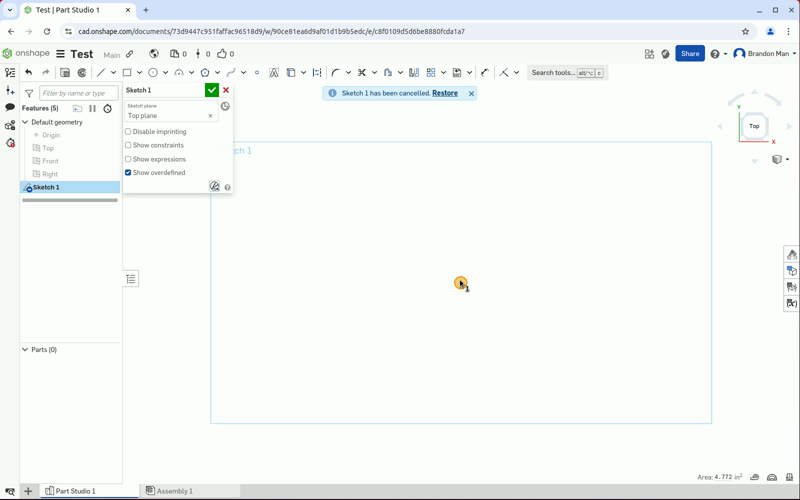
mouse_move(73, 352)
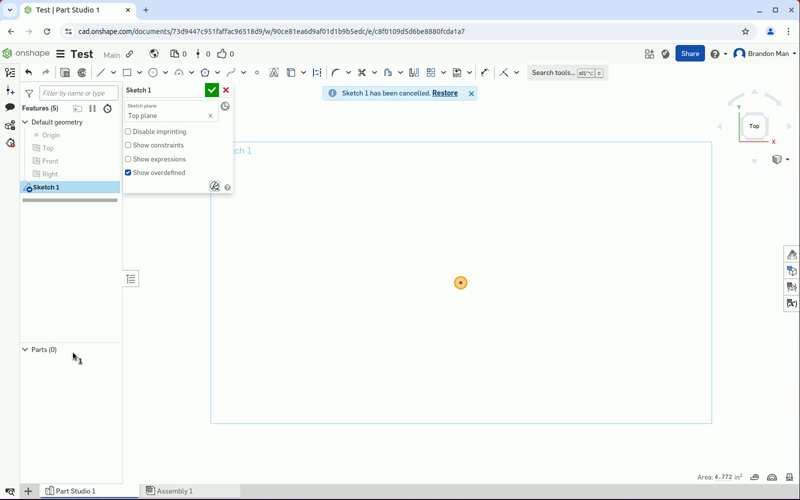
key(shift+y)
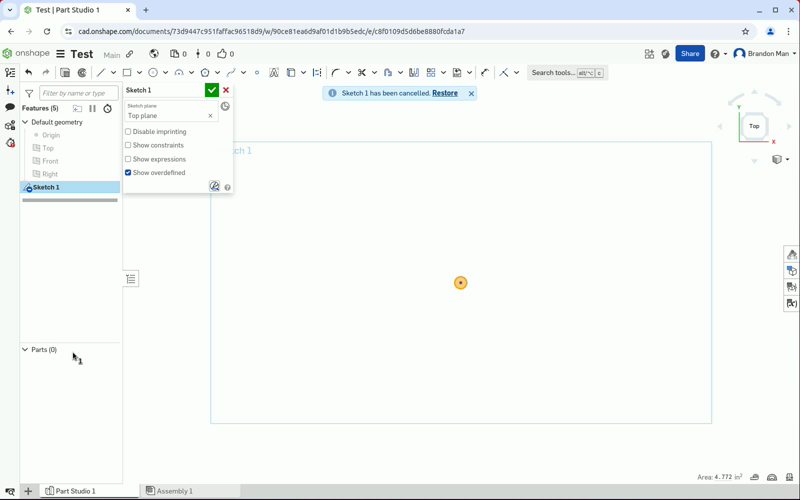
key(shift+e)
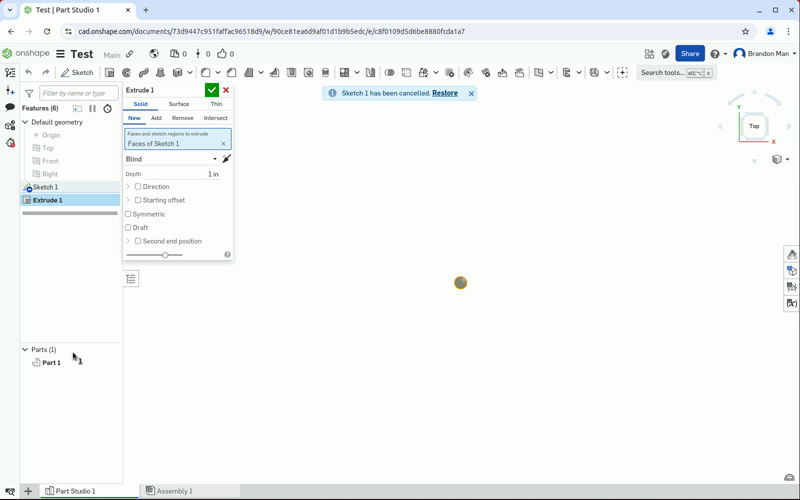
mouse_move(143, 106)
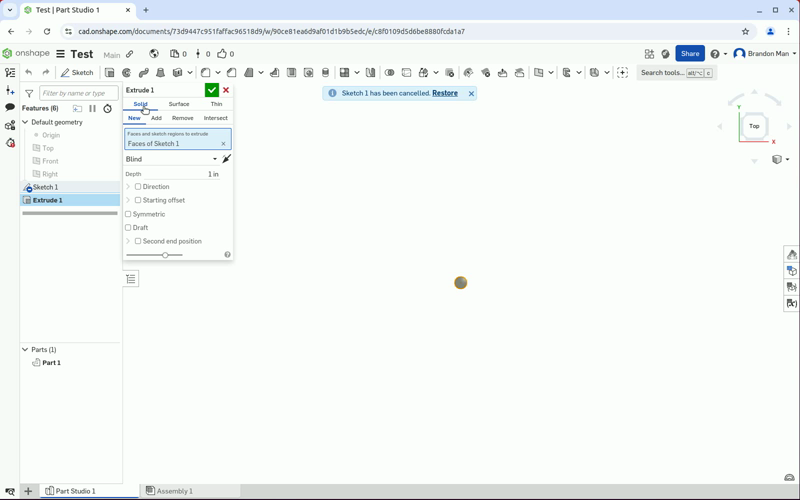
click(143, 106)
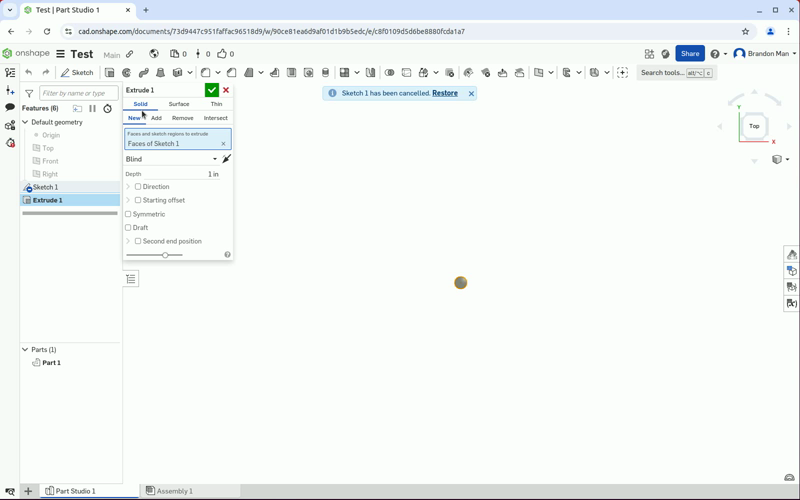
mouse_move(137, 120)
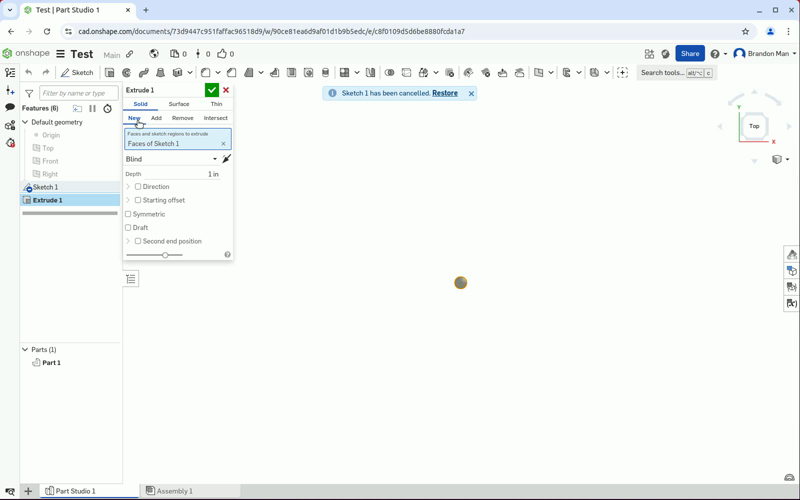
click(137, 120)
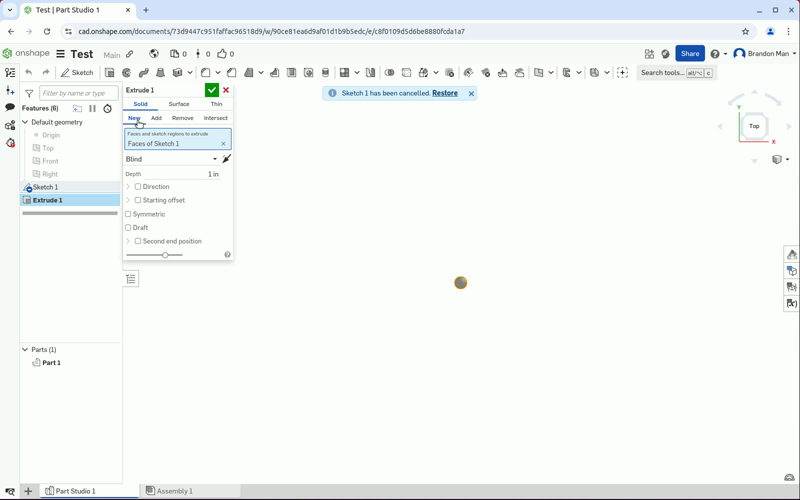
key(tab, 4)
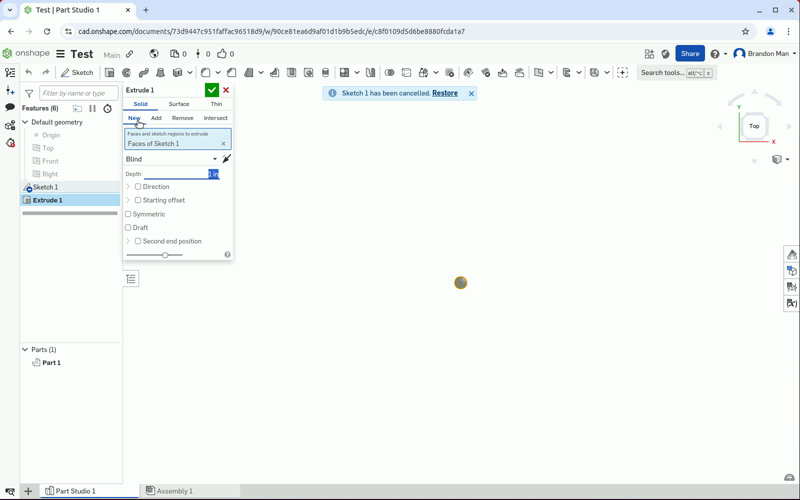
text(3.37)
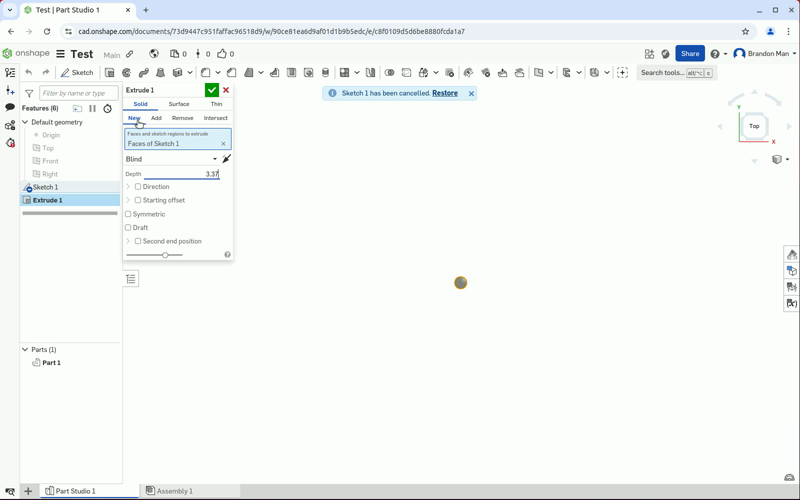
key(tab, 3)
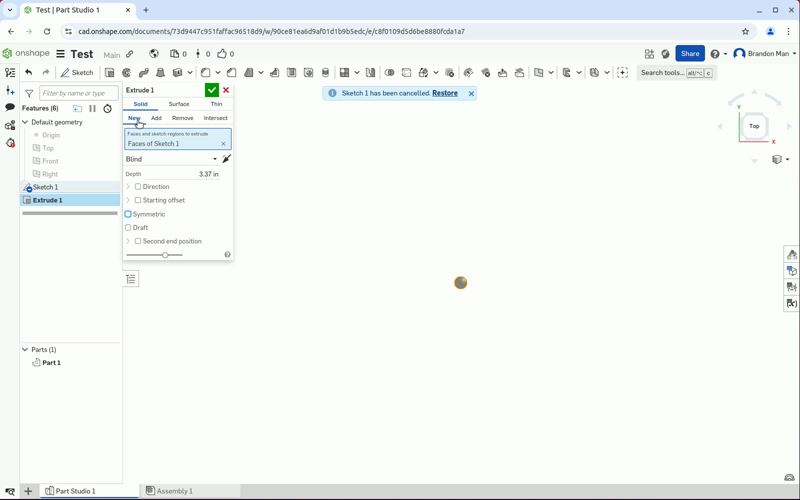
key(space)
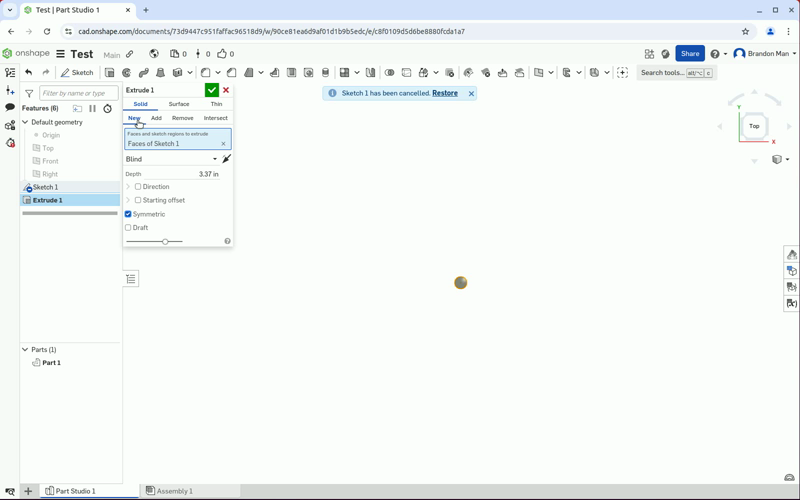
key(enter)
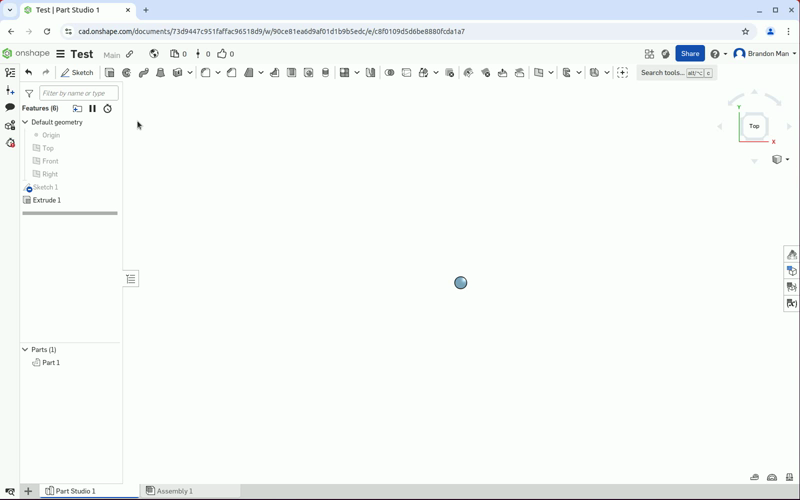
key(shift+h)
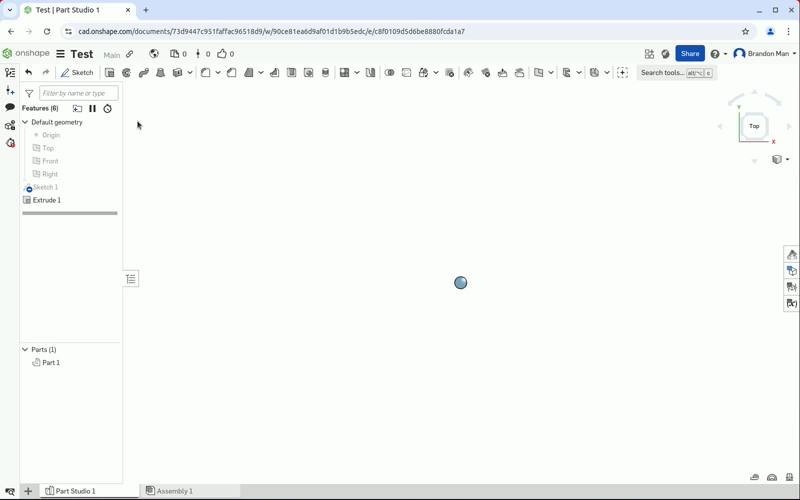
key(shift+h)
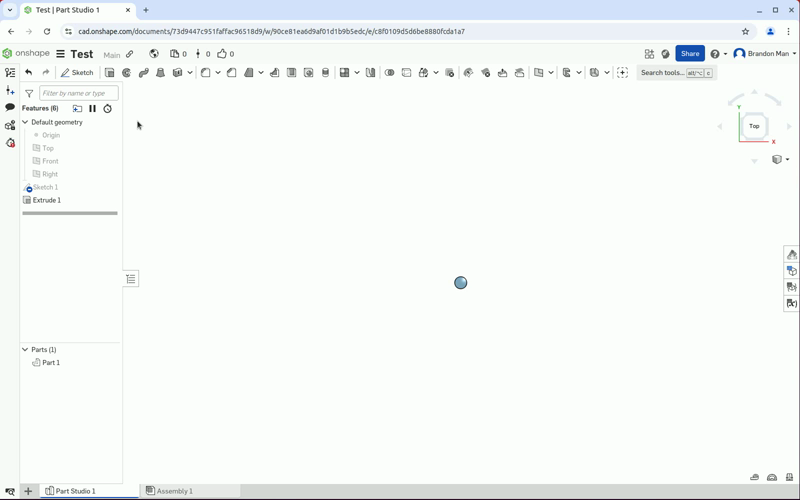
mouse_move(73, 189)
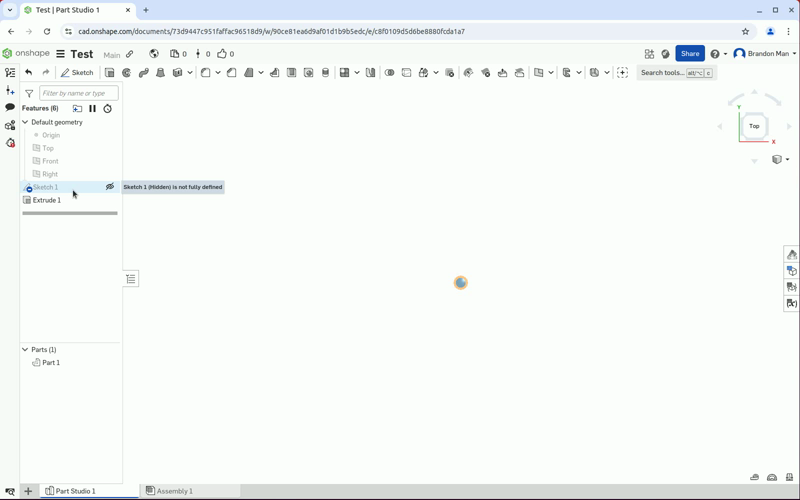
click(73, 189)
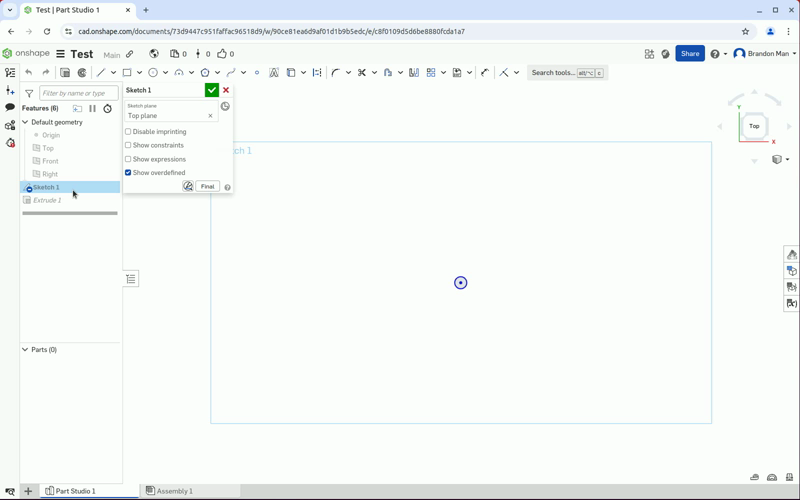
mouse_move(229, 92)
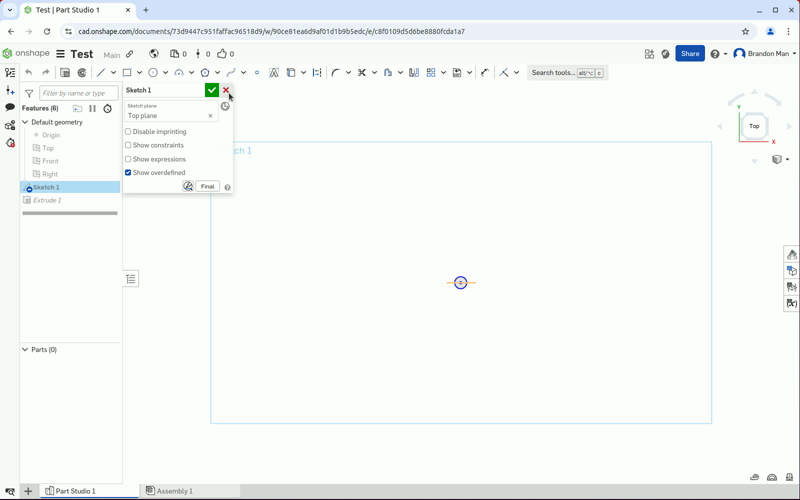
click(229, 92)
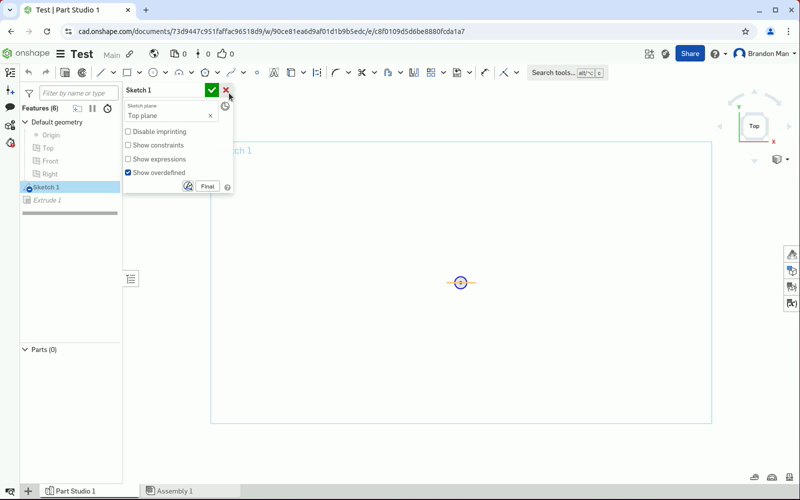
key(shift+s)
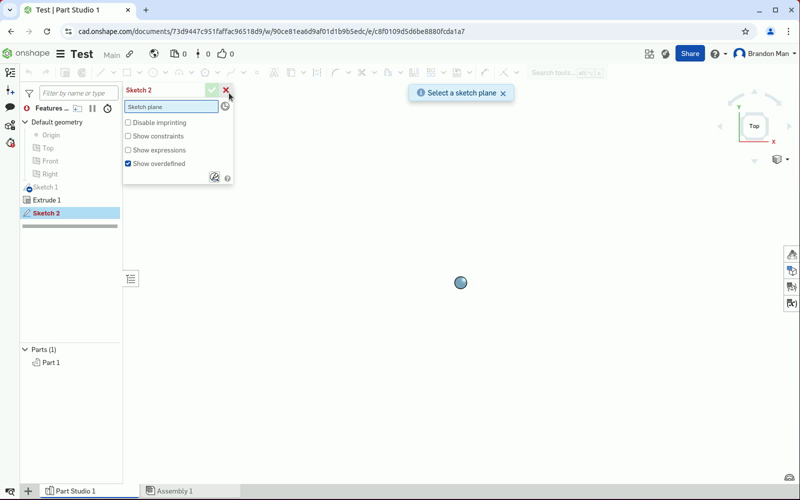
mouse_move(73, 150)
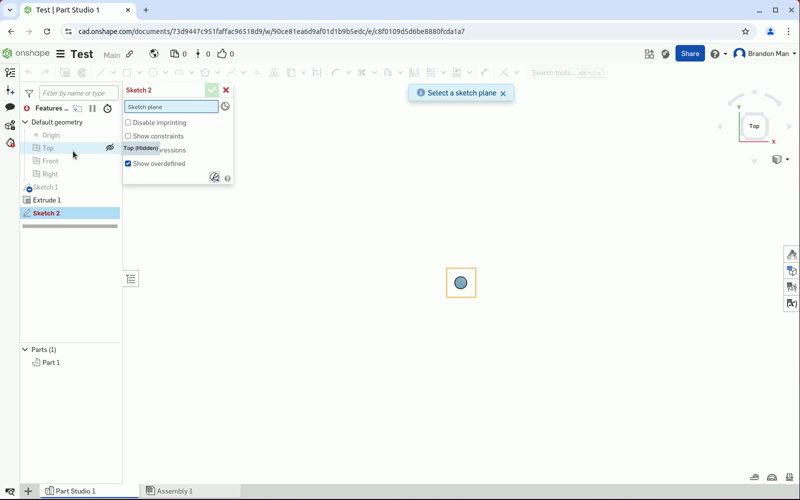
click(73, 150)
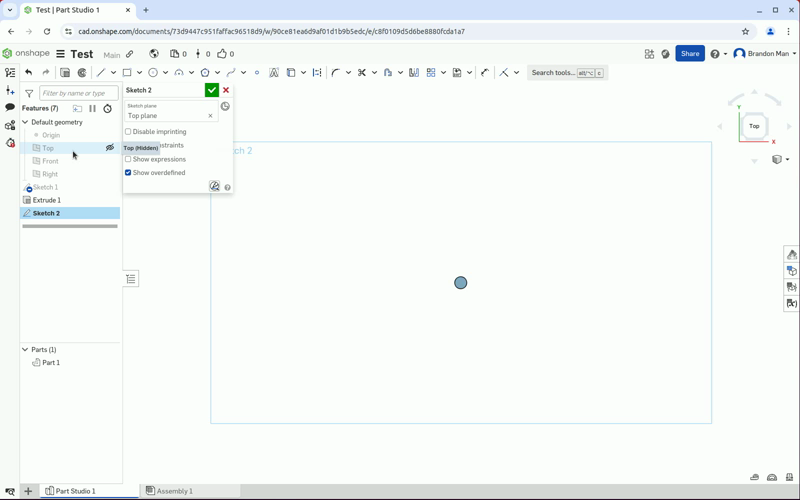
mouse_move(73, 352)
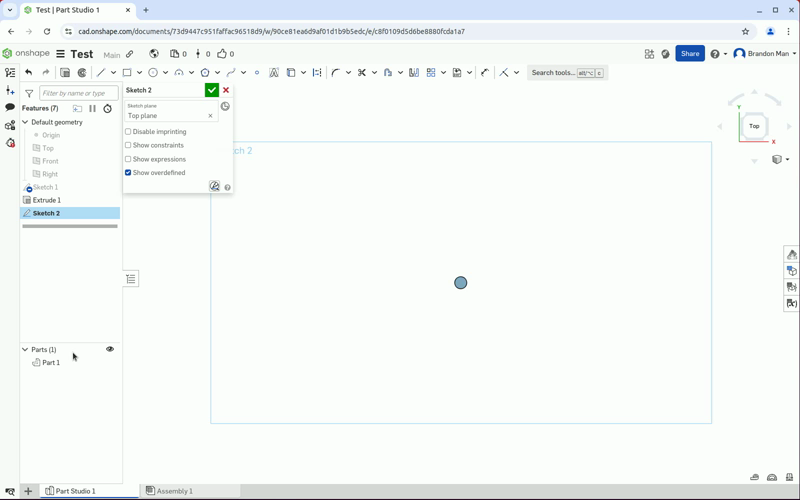
key(y)
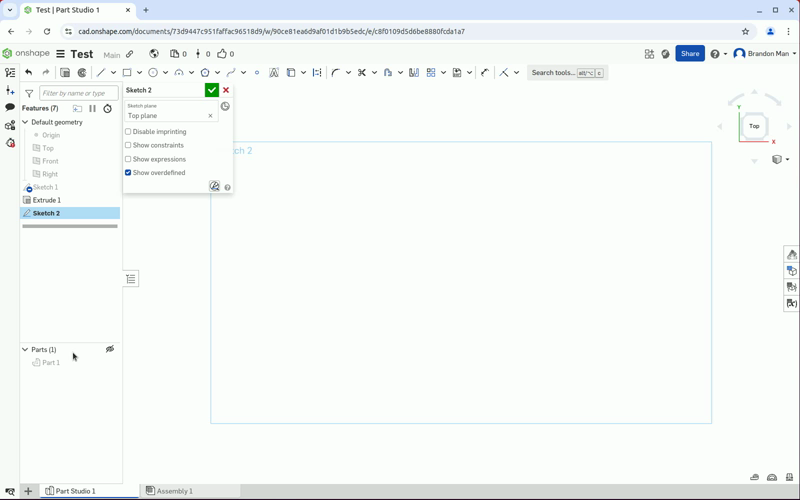
key(c)
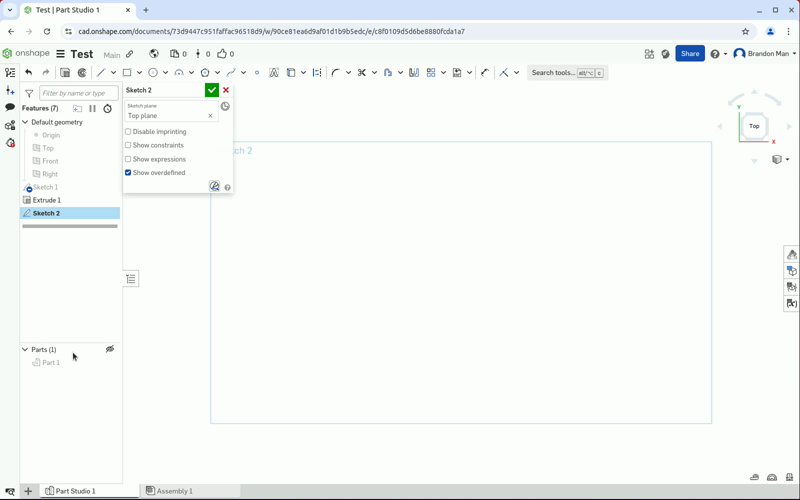
key_down(shift)
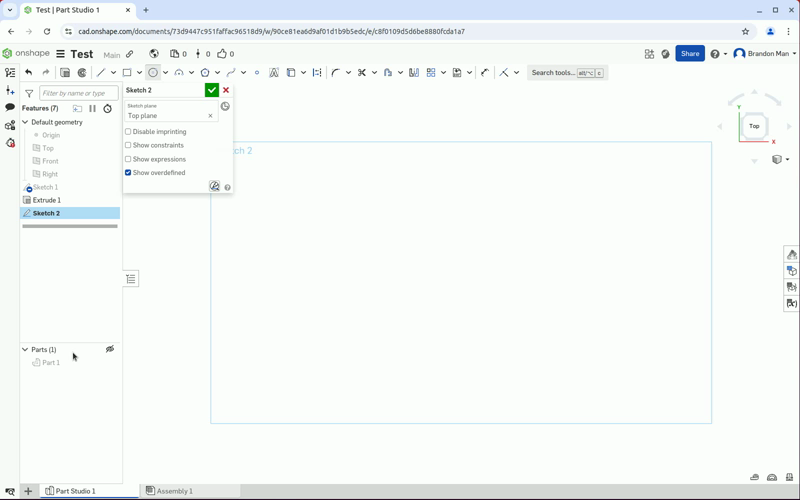
mouse_move(570, 282)
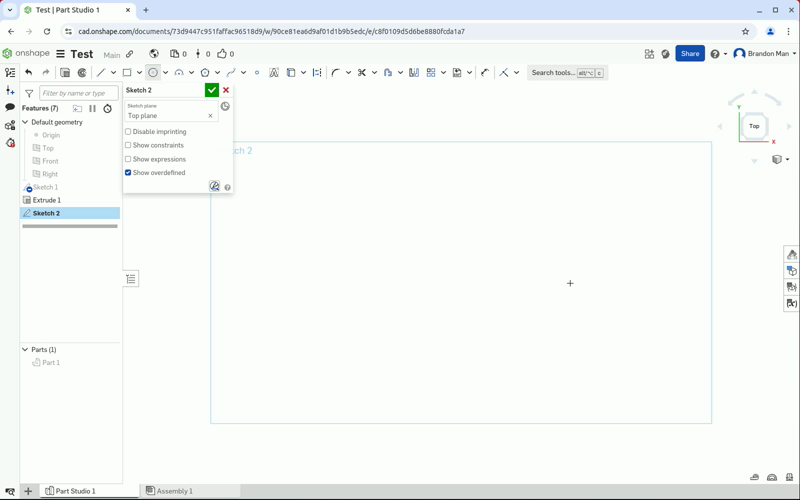
click(570, 282)
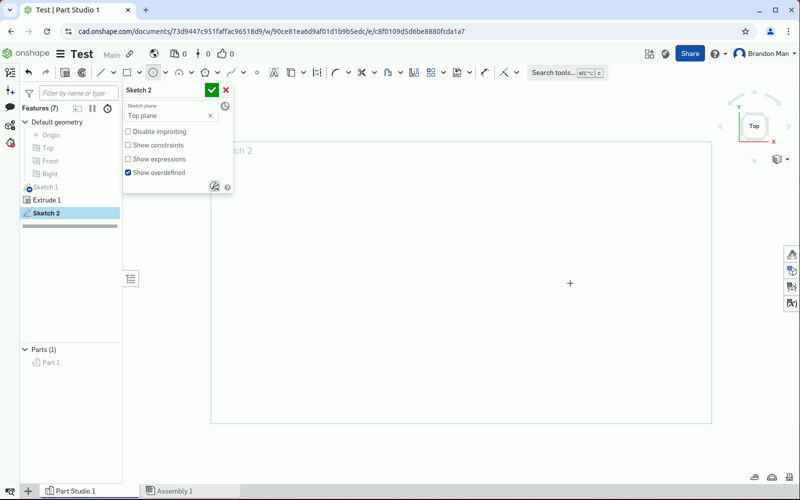
key_up(shift)
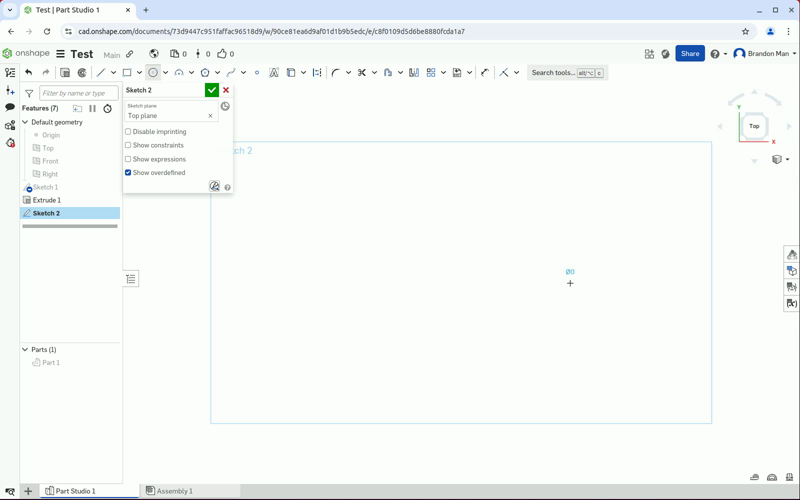
mouse_move(574, 282)
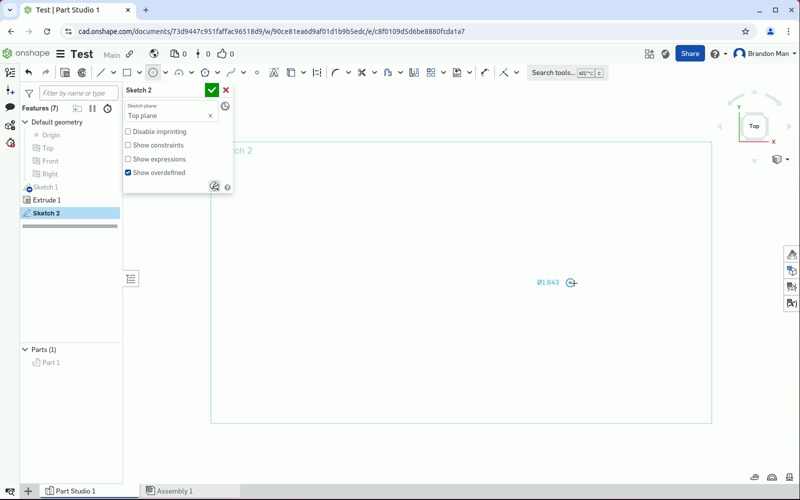
click(574, 282)
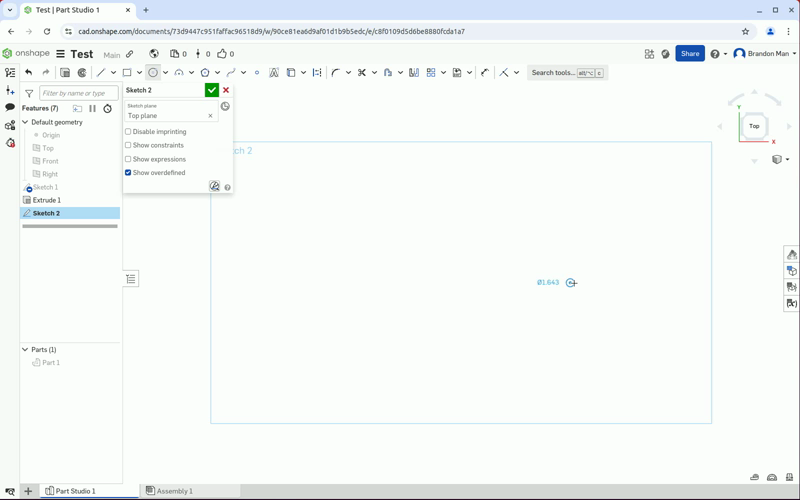
key(esc)
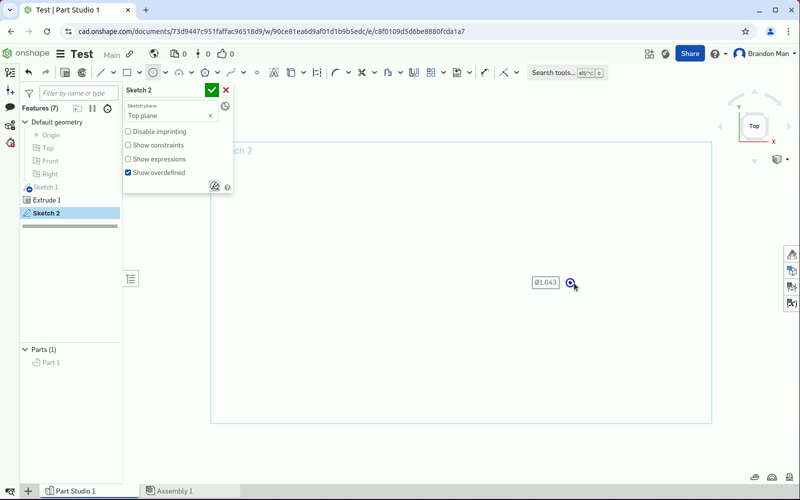
mouse_move(572, 282)
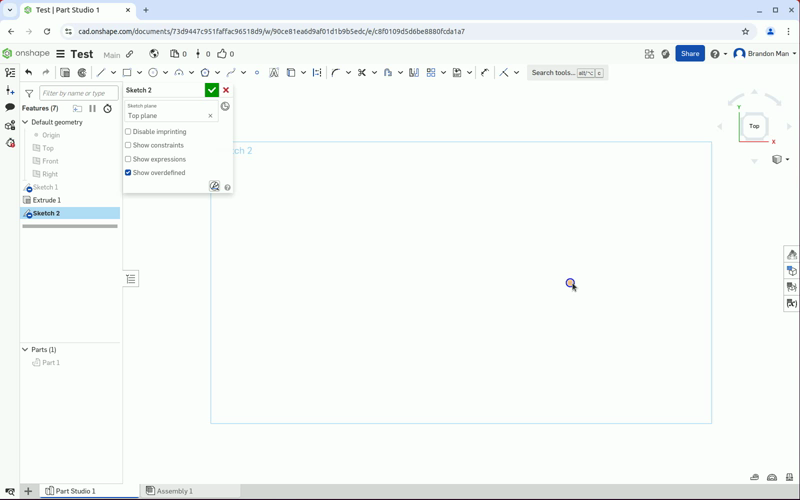
scroll(6)
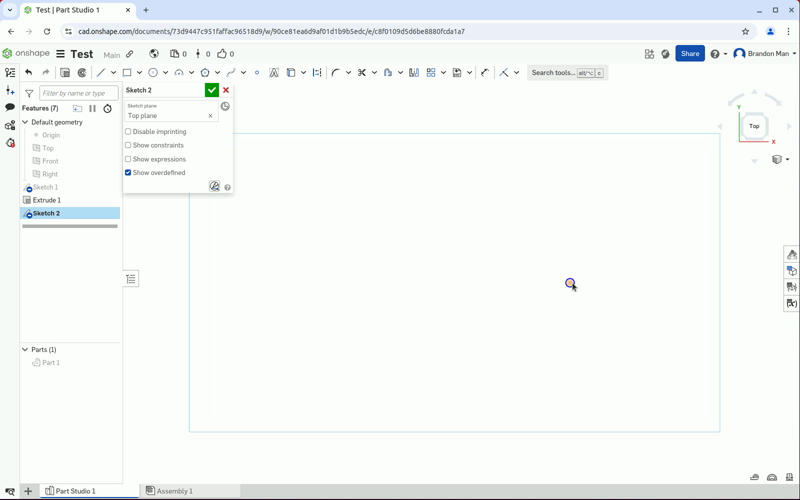
scroll(6)
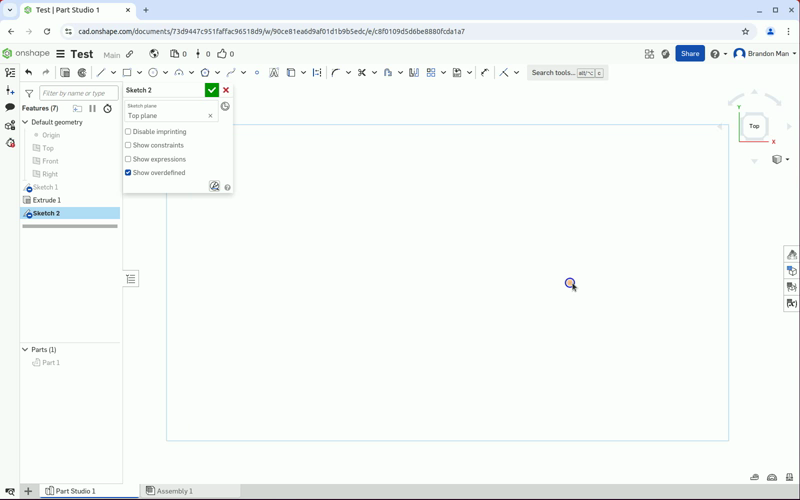
scroll(6)
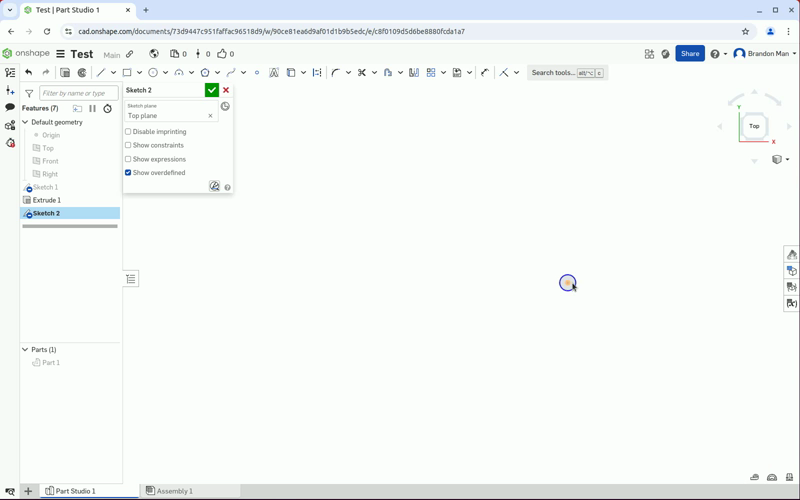
scroll(6)
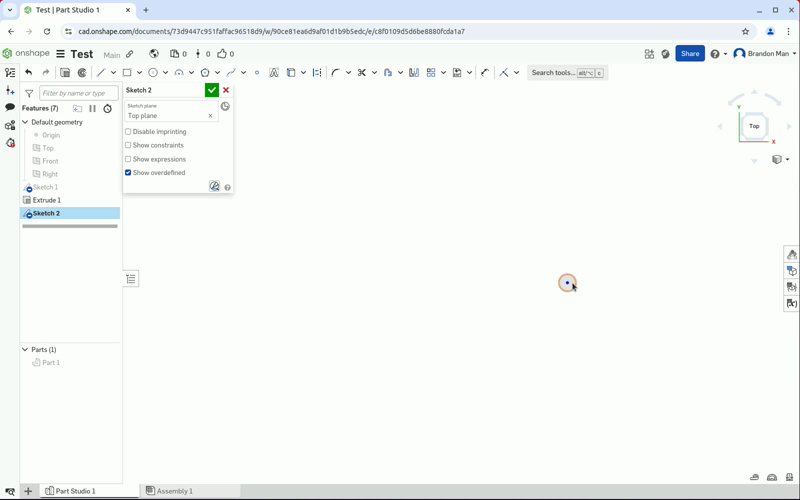
scroll(6)
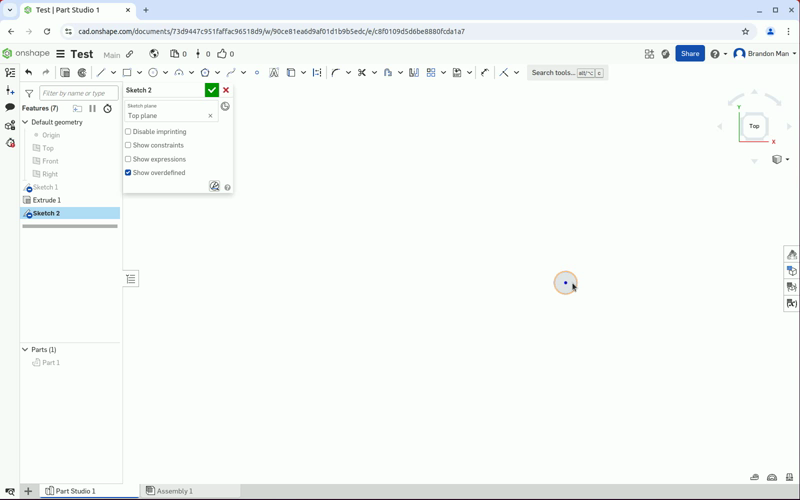
scroll(6)
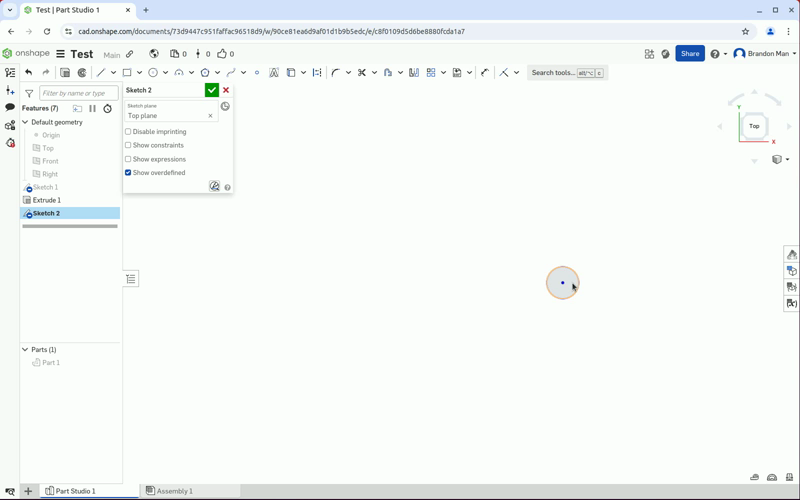
scroll(6)
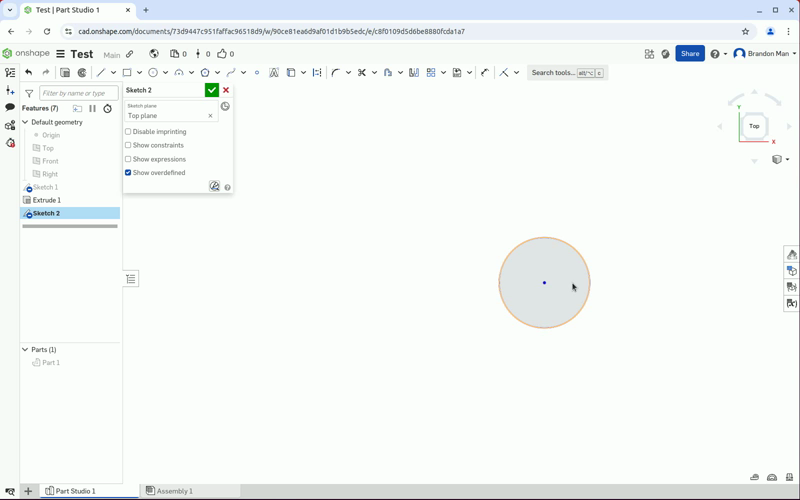
click(572, 282)
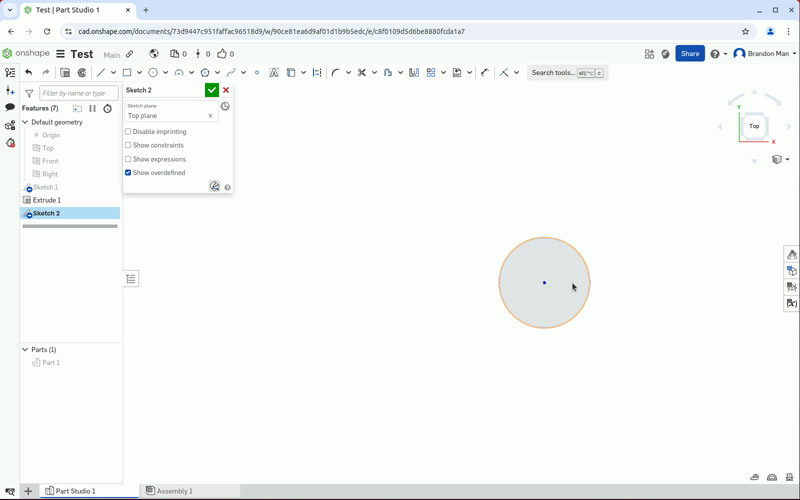
scroll(-6)
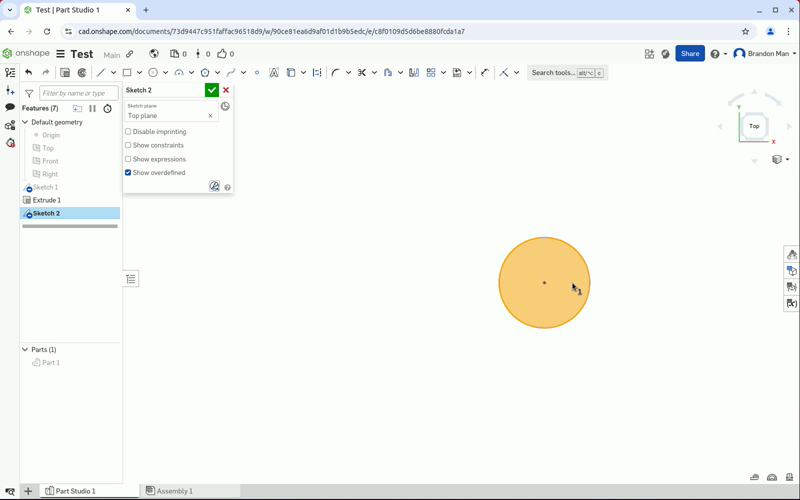
scroll(-6)
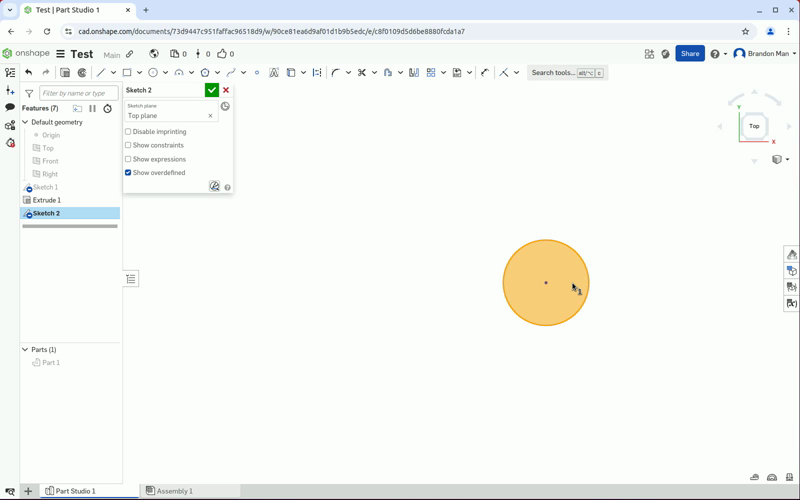
scroll(-6)
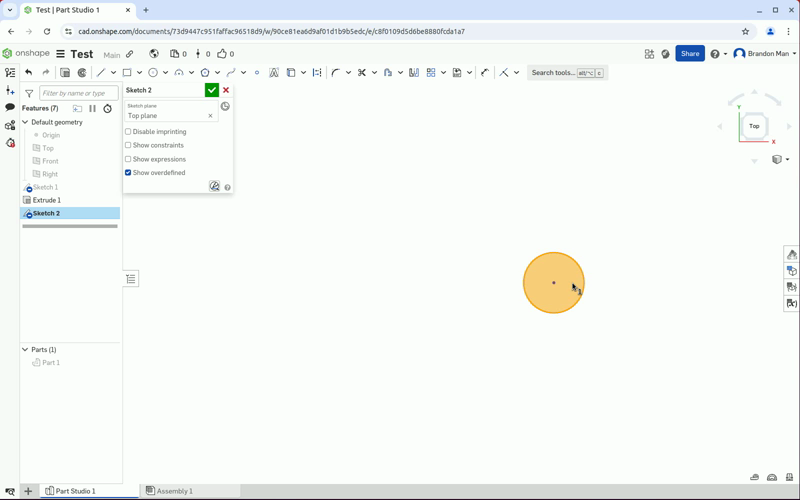
scroll(-6)
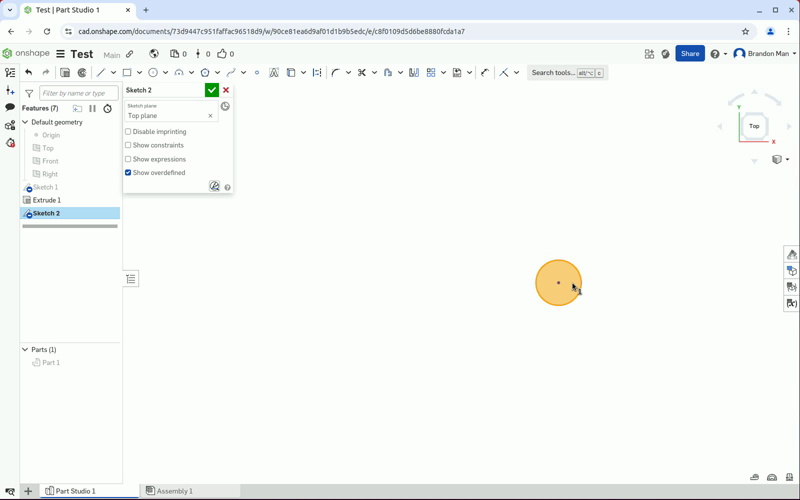
scroll(-6)
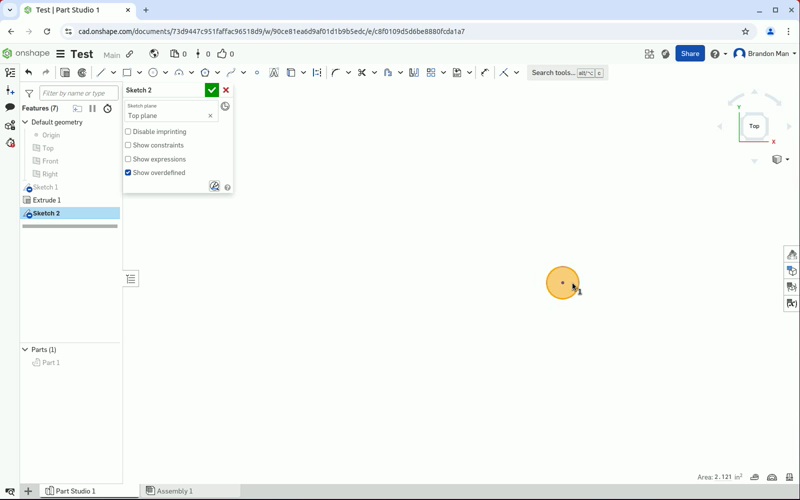
scroll(-6)
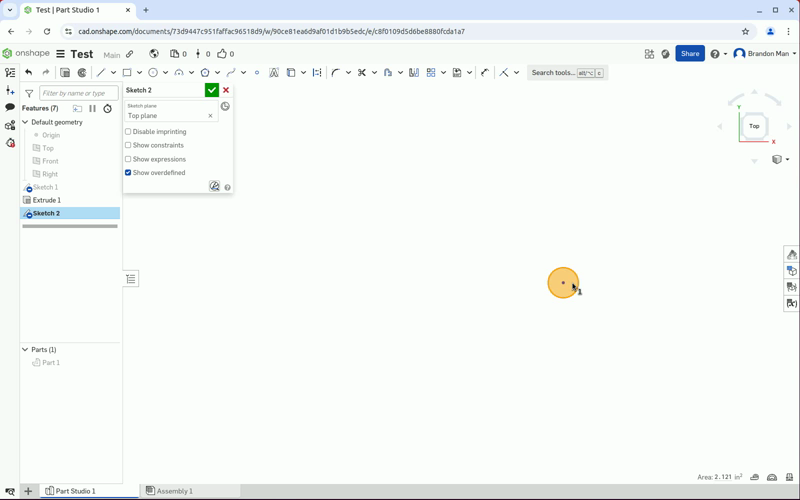
scroll(-6)
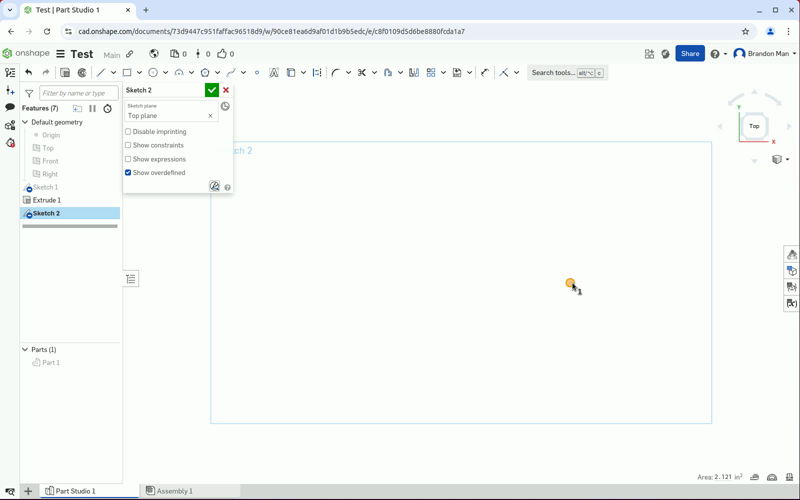
mouse_move(73, 352)
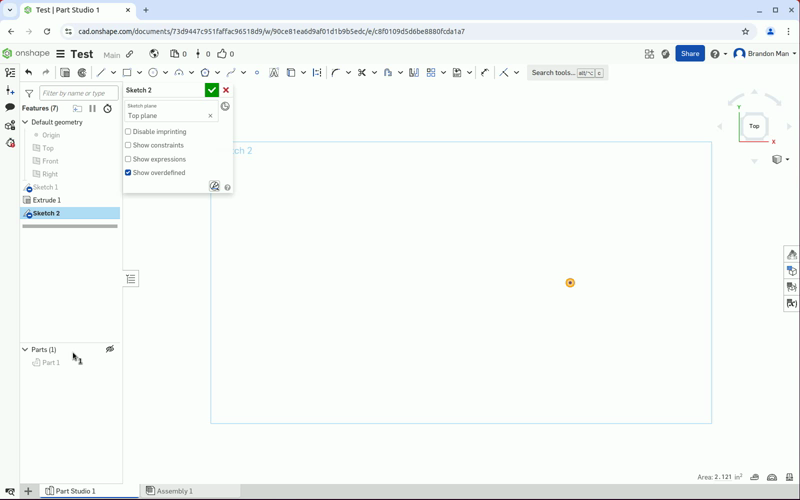
key(shift+y)
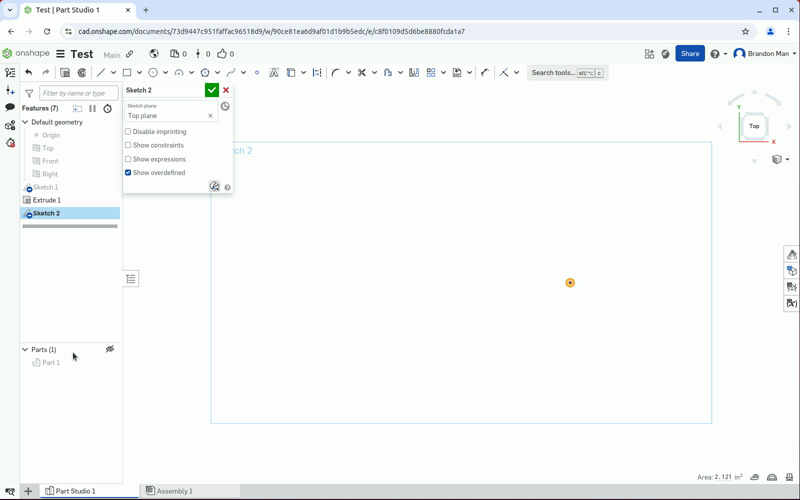
key(shift+e)
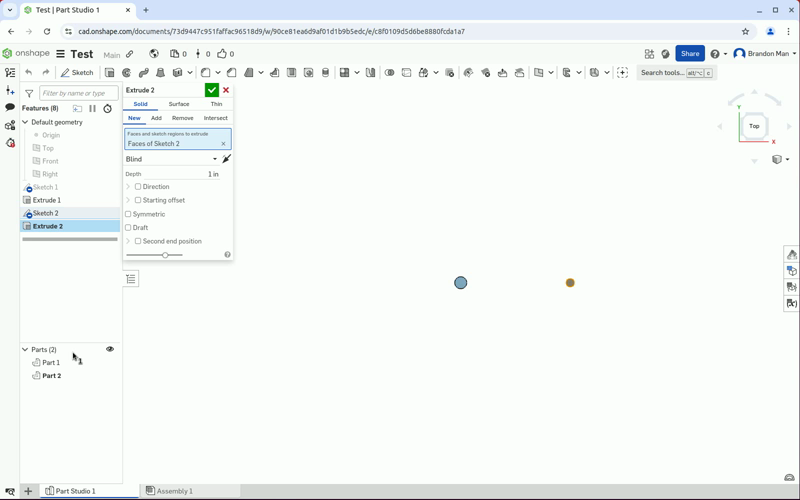
mouse_move(143, 106)
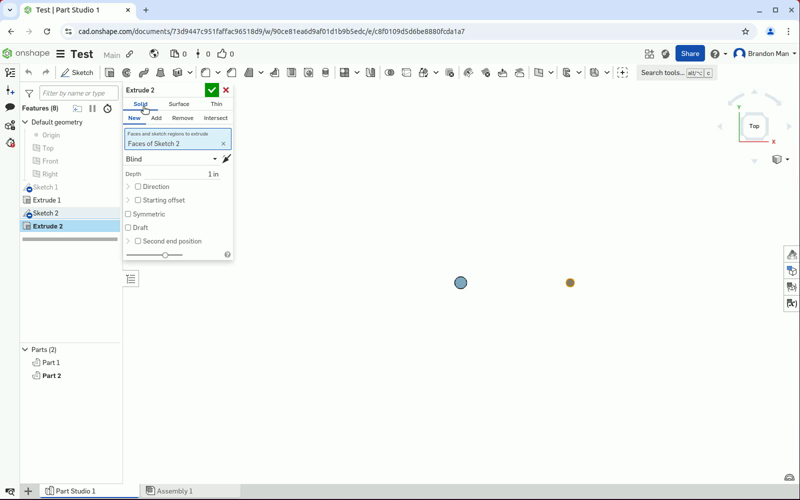
click(143, 106)
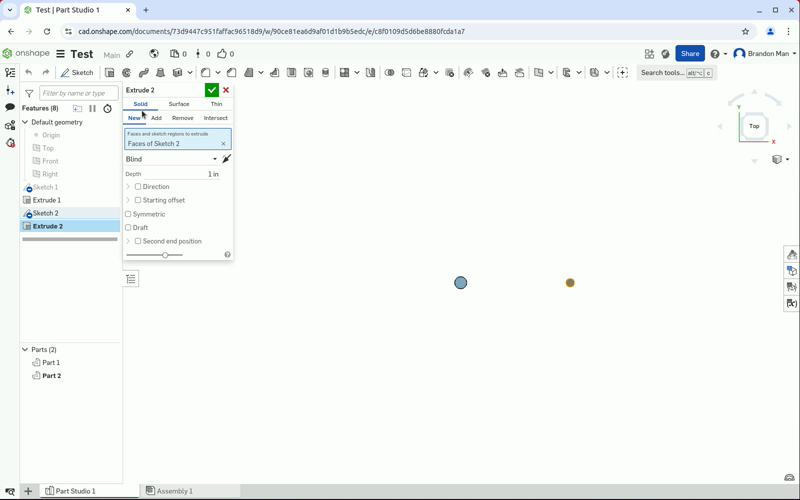
mouse_move(137, 120)
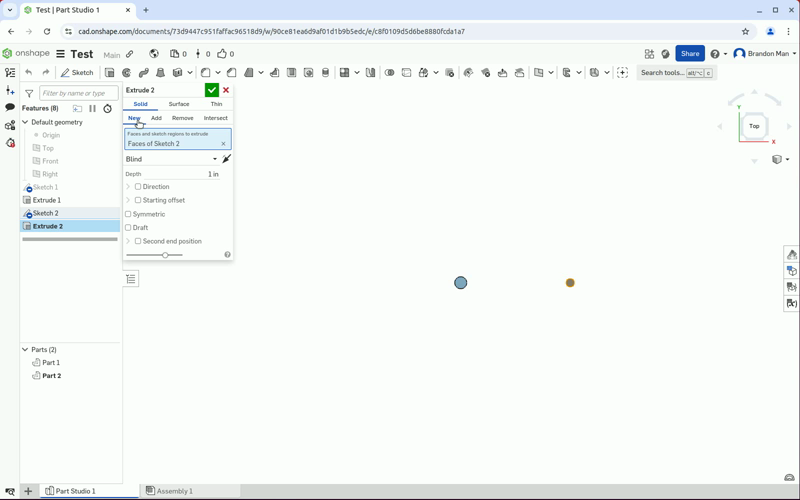
click(137, 120)
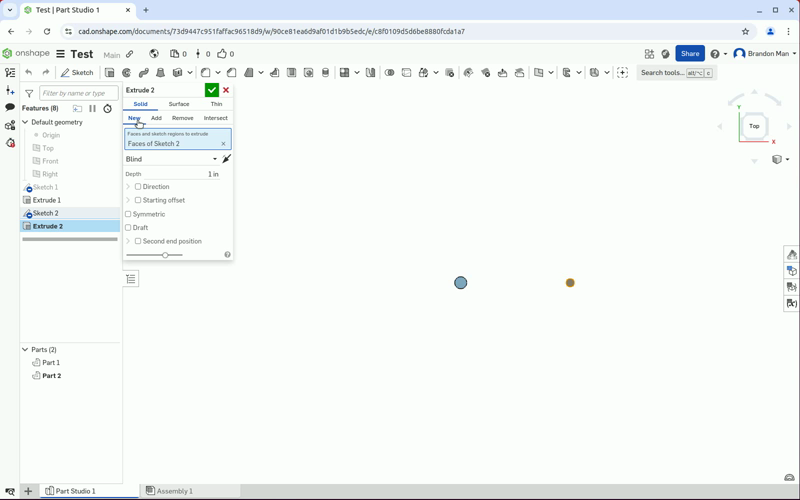
key(tab, 4)
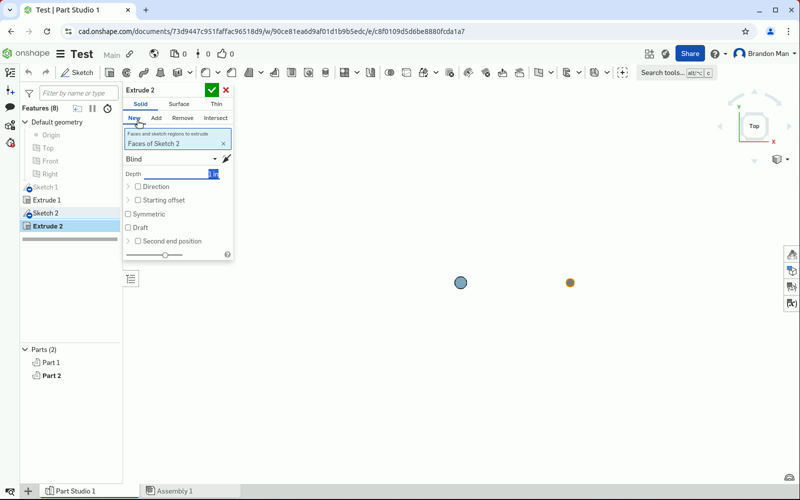
text(3.37)
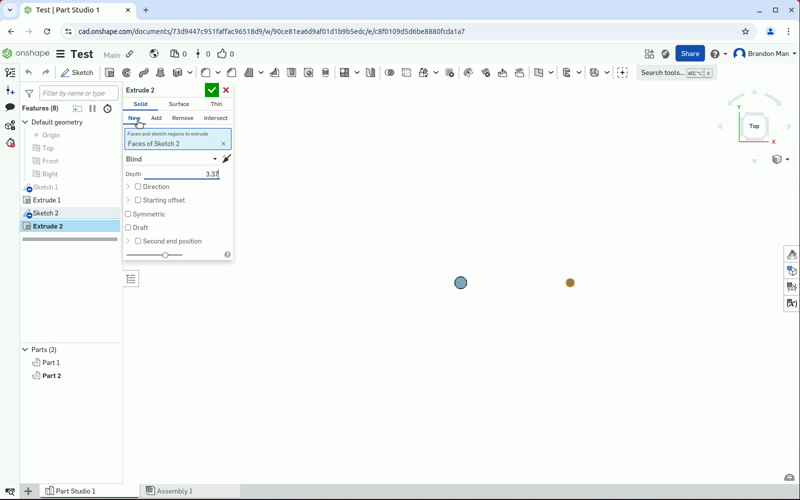
key(tab, 3)
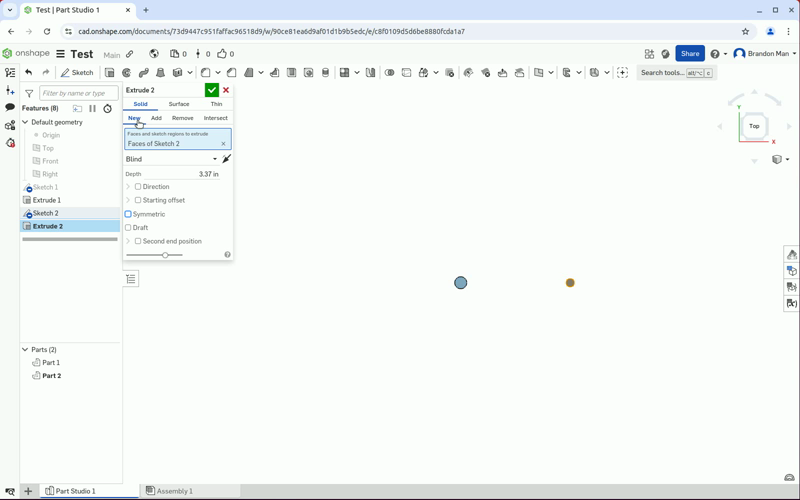
key(space)
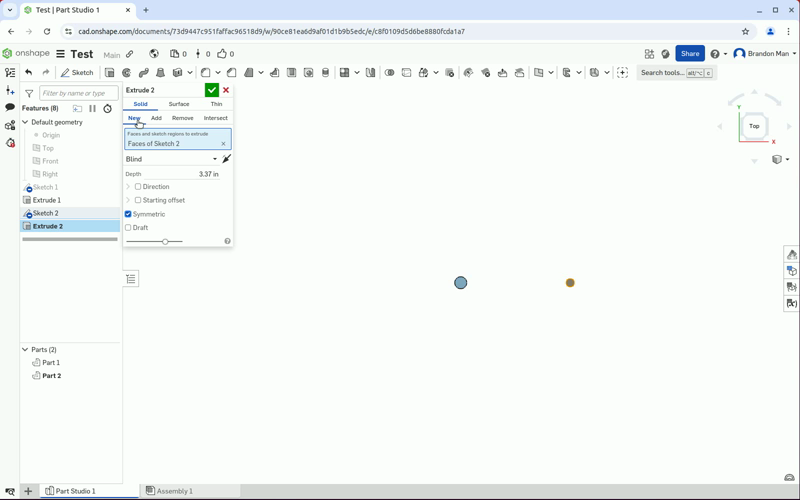
key(enter)
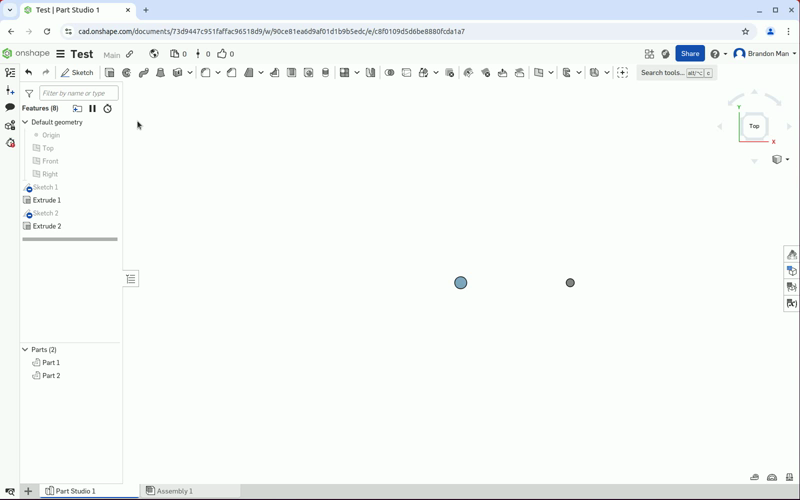
key(shift+h)
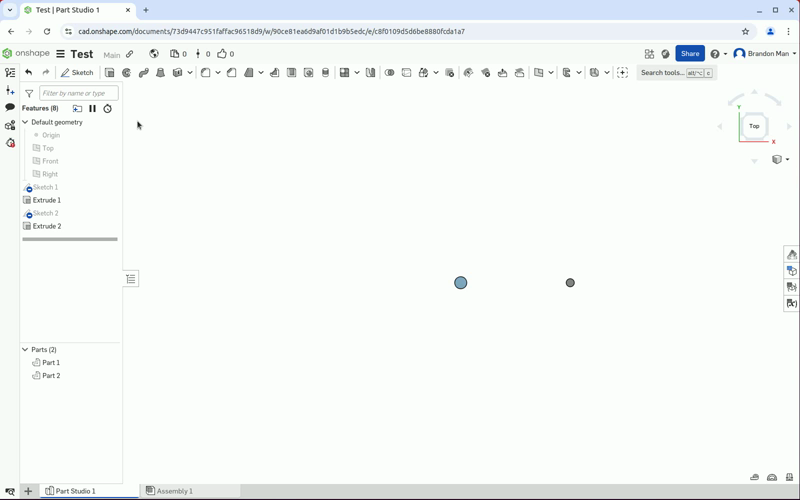
key(shift+h)
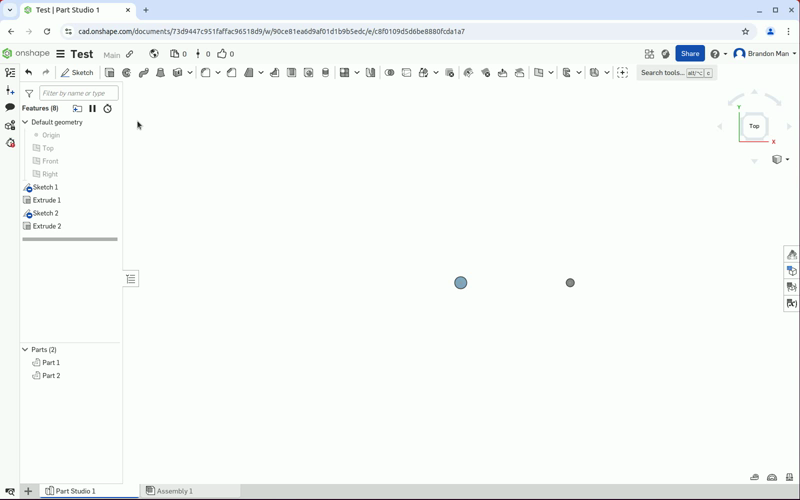
key(shift+7)
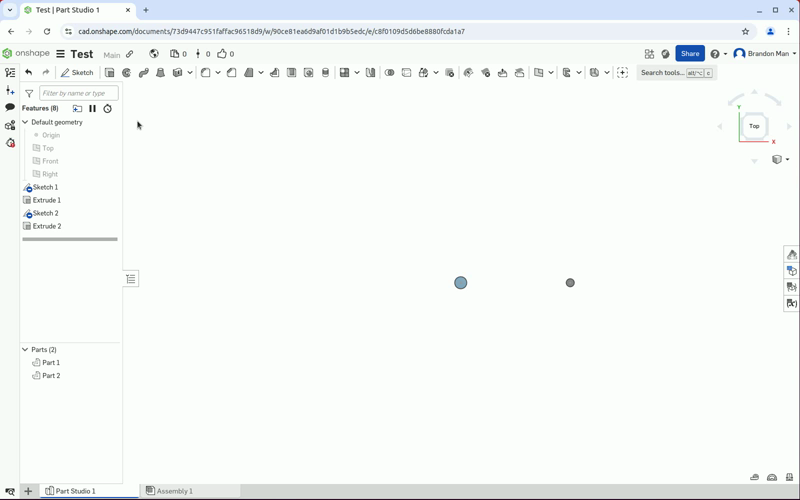
key(up, 3)
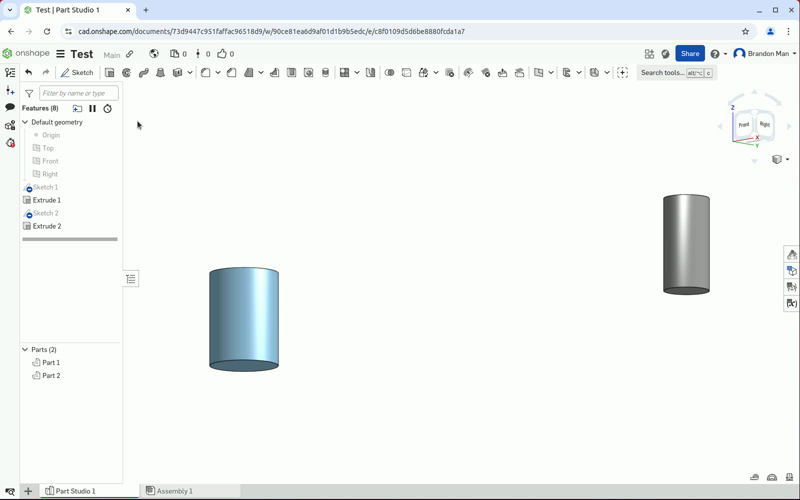
key(left, 3)
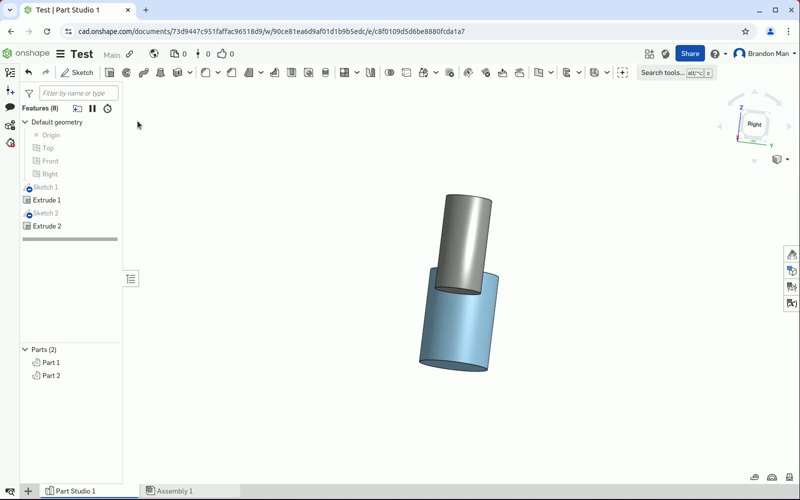
key(right, 3)
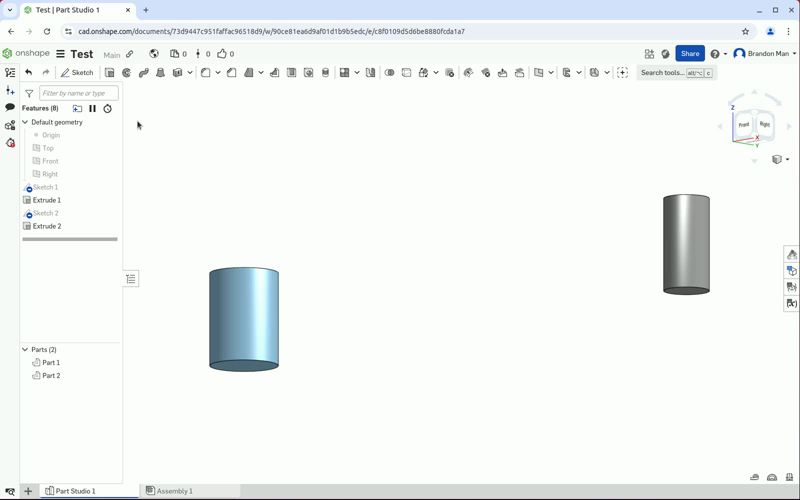
key(down, 3)
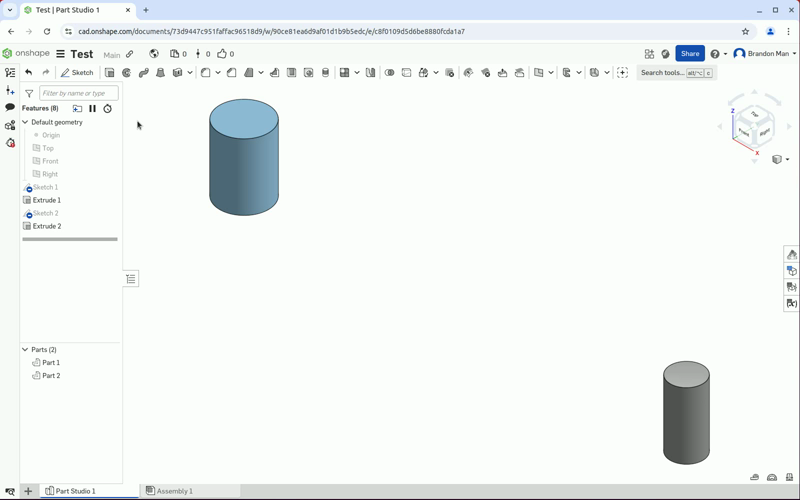
mouse_move(73, 189)
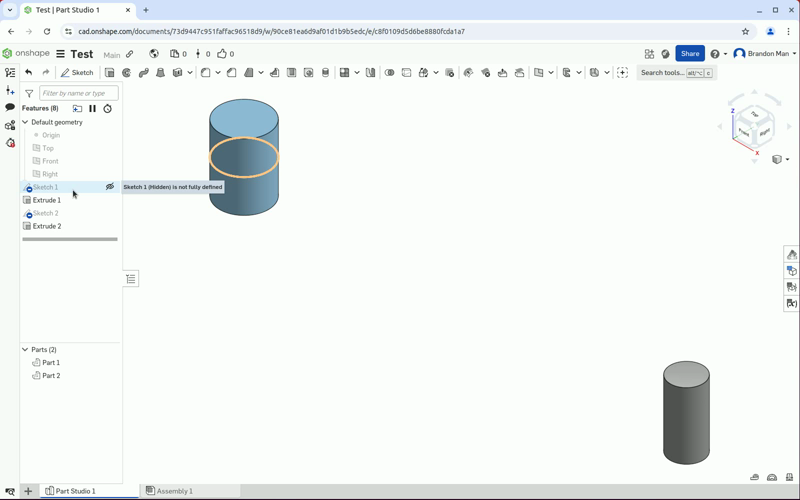
click(73, 189)